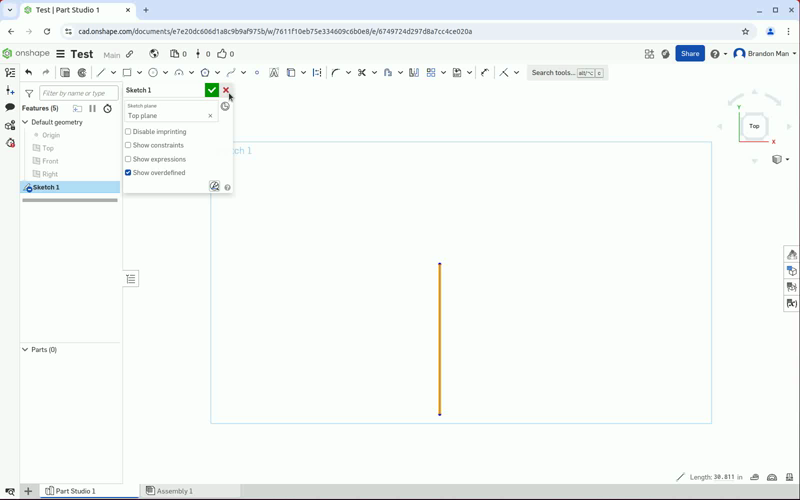
key(shift+h)
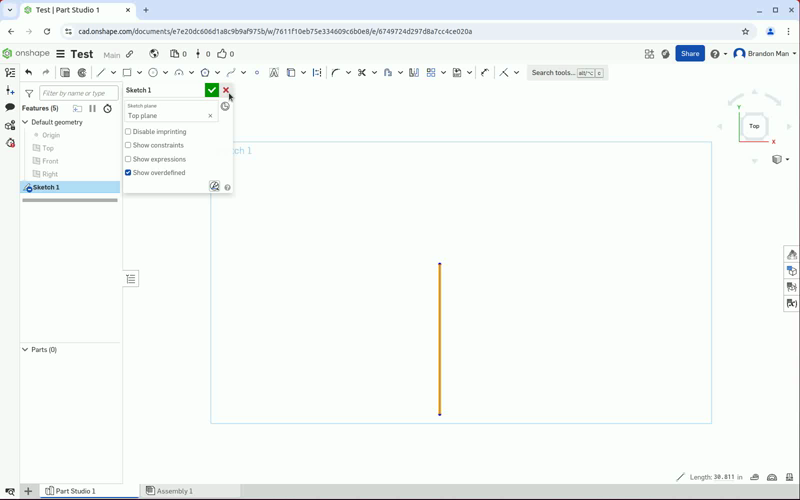
key(shift+s)
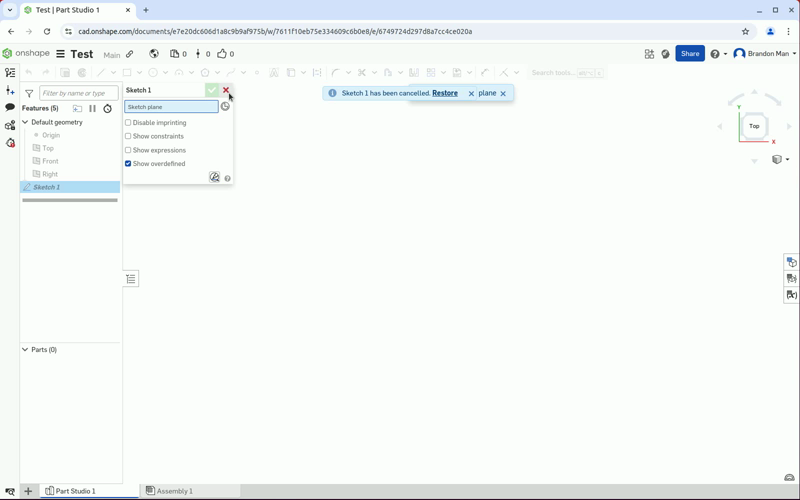
mouse_move(73, 150)
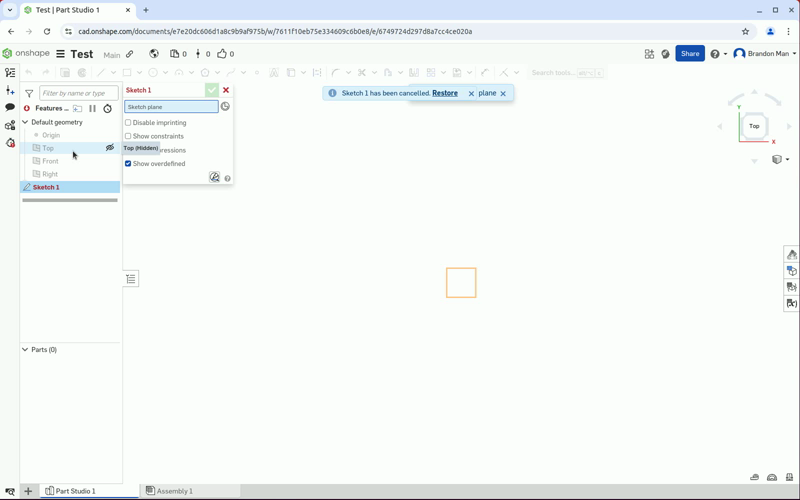
click(73, 150)
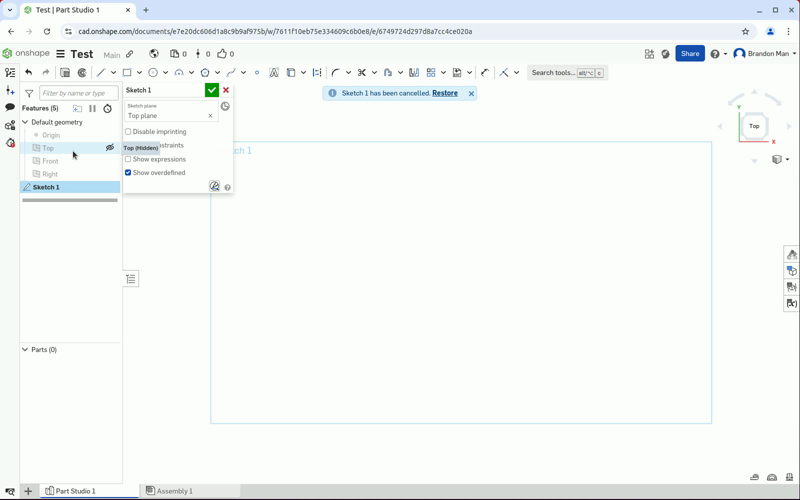
mouse_move(73, 352)
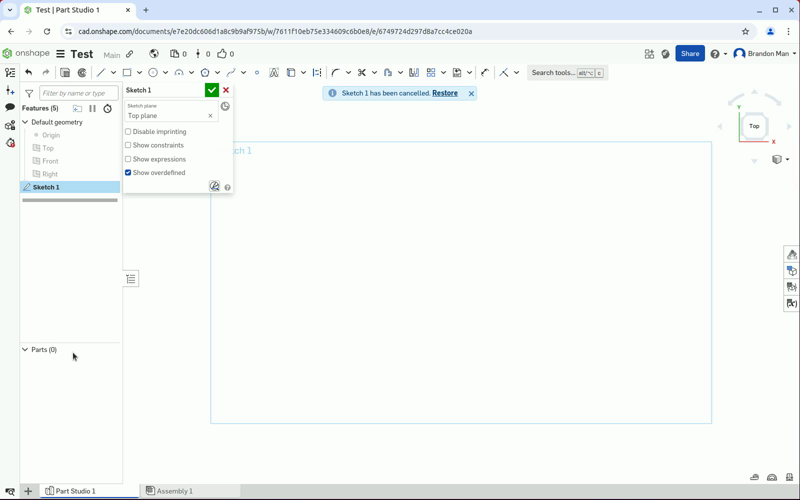
key(y)
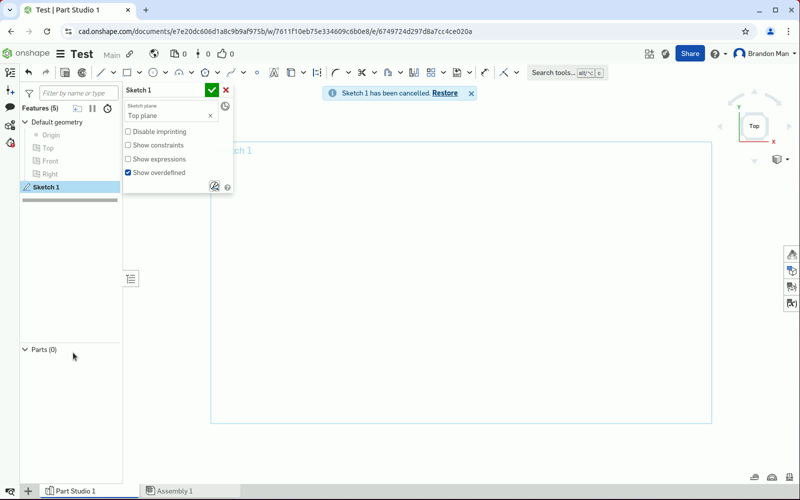
key(l)
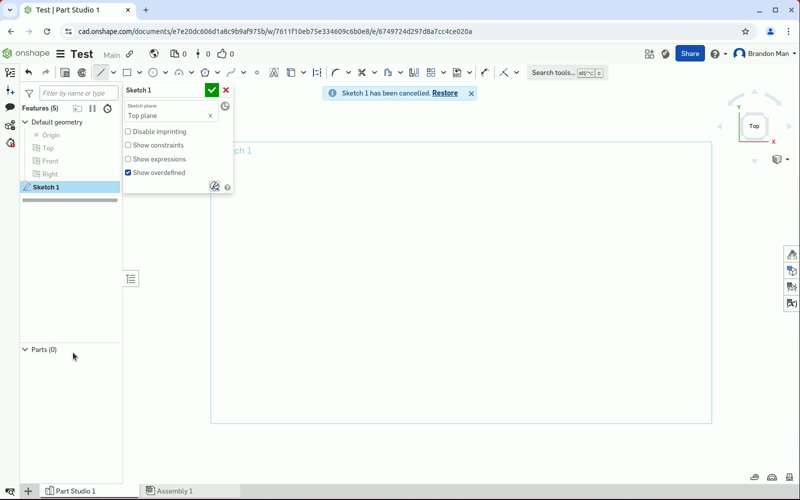
key_down(shift)
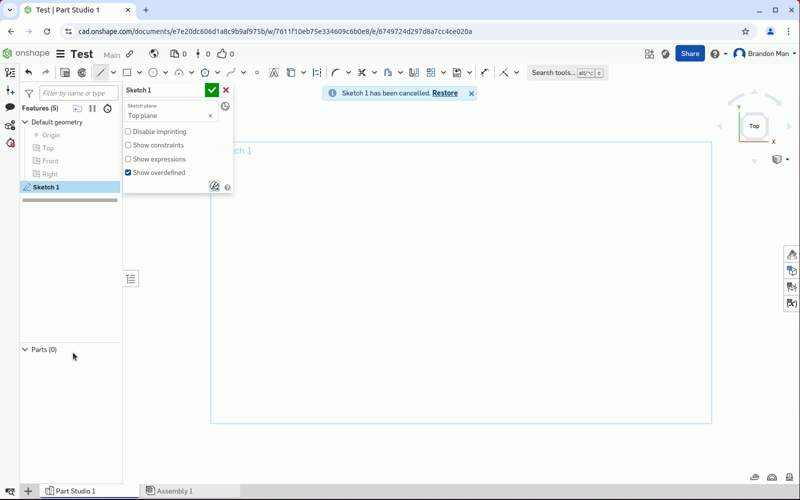
mouse_move(395, 319)
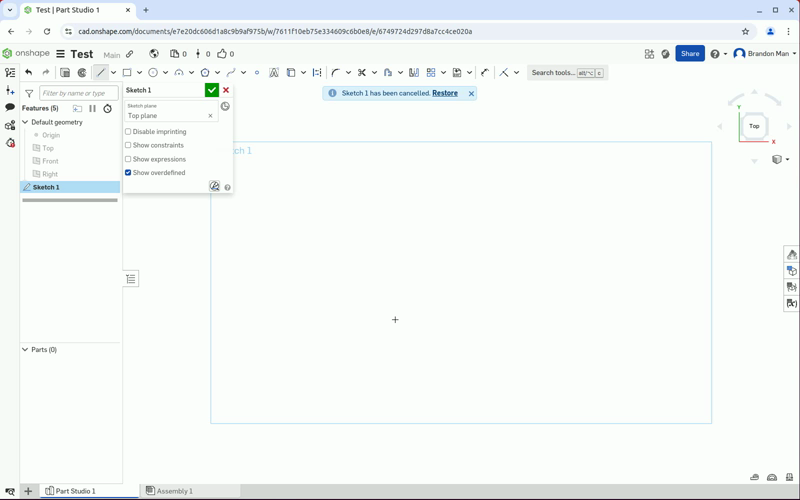
click(395, 319)
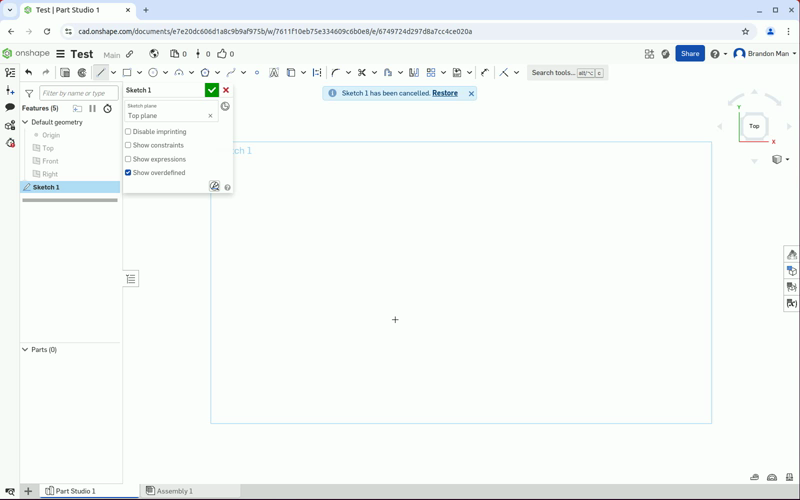
key_up(shift)
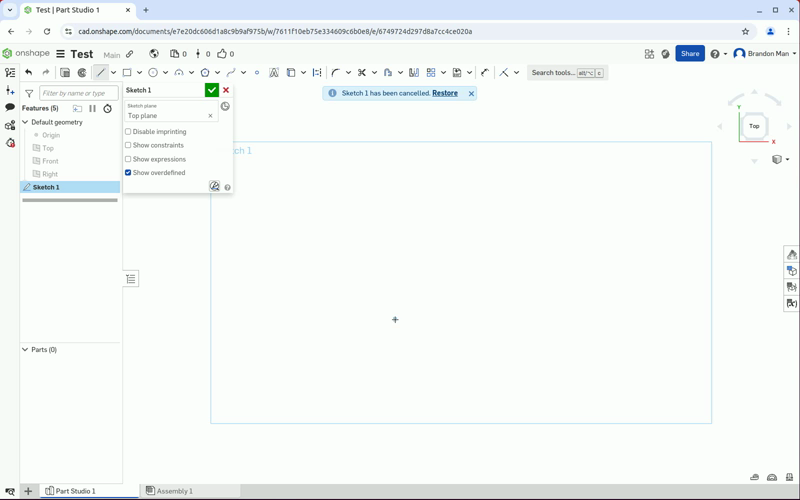
key_down(shift)
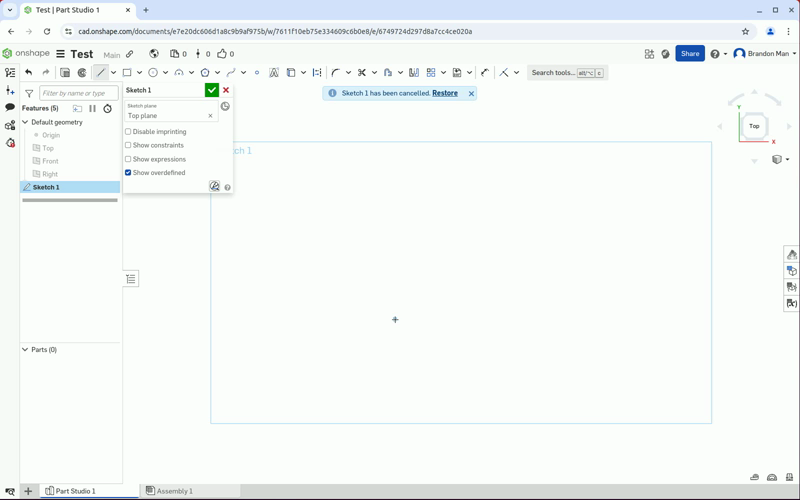
mouse_move(475, 319)
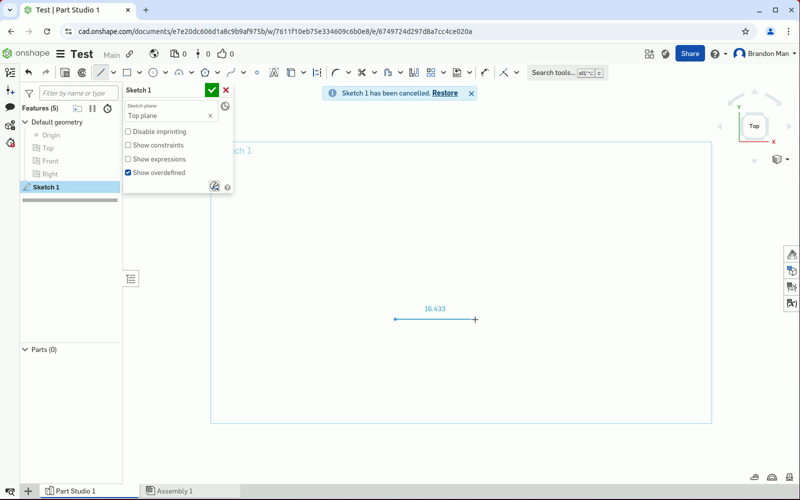
click(475, 319)
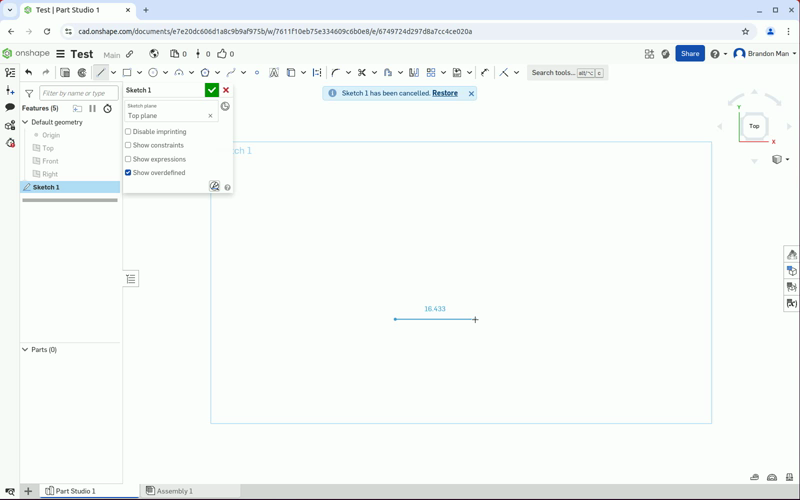
key_up(shift)
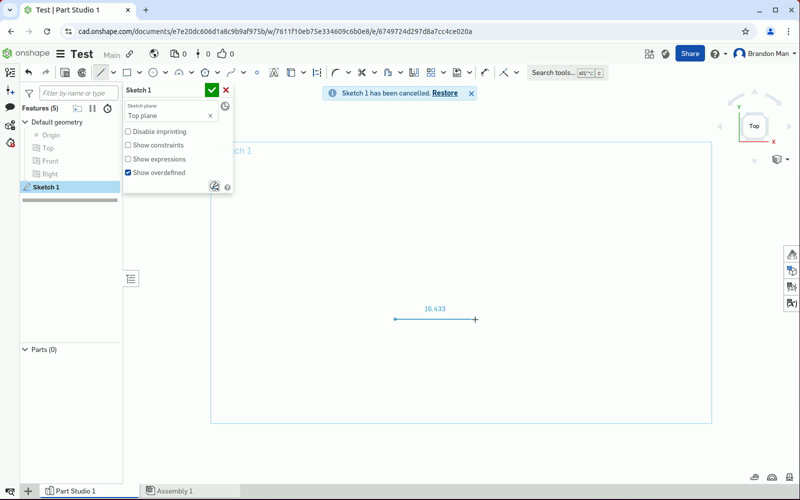
key_down(shift)
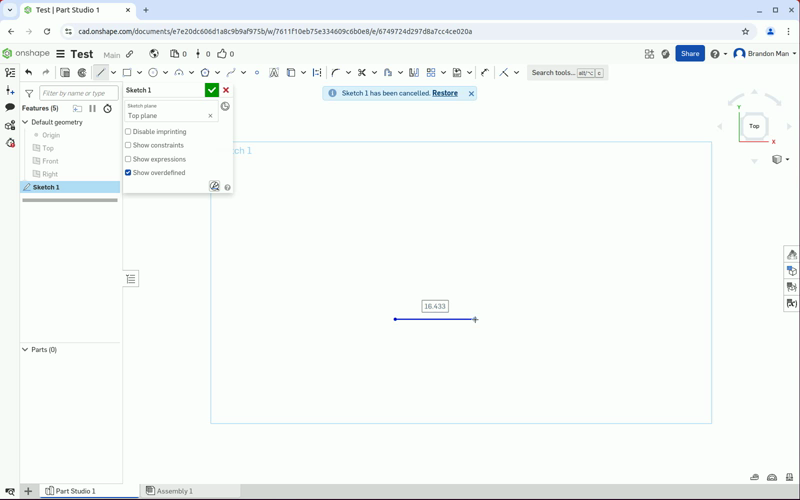
mouse_move(475, 239)
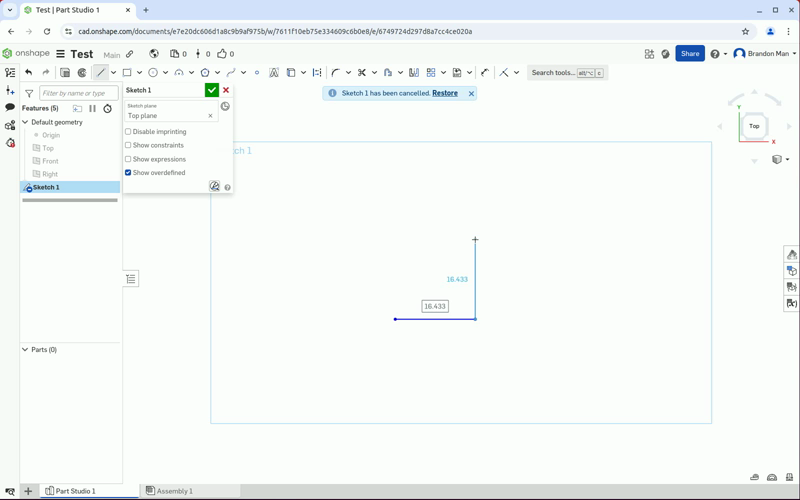
click(475, 239)
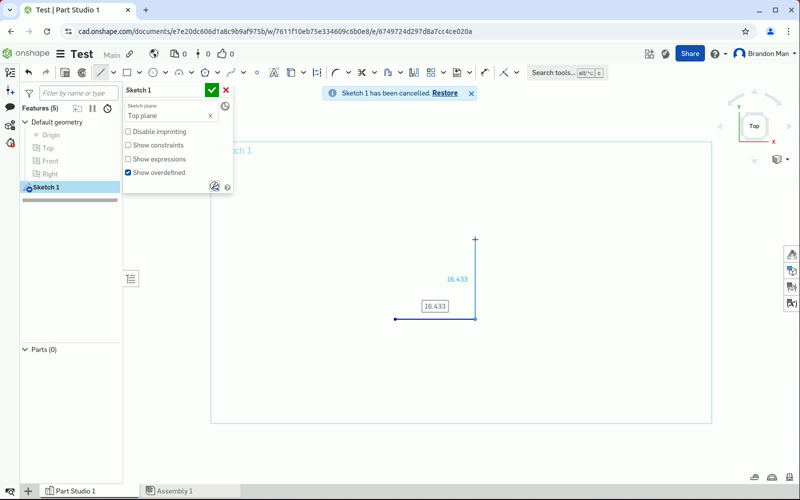
key_up(shift)
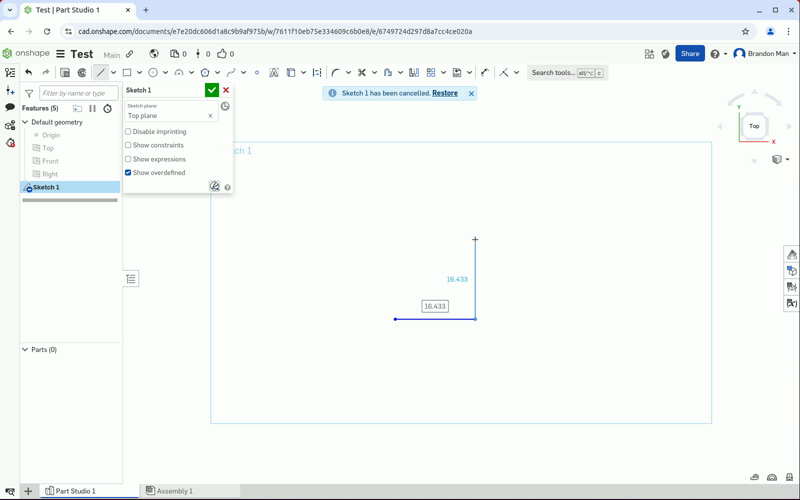
key_down(shift)
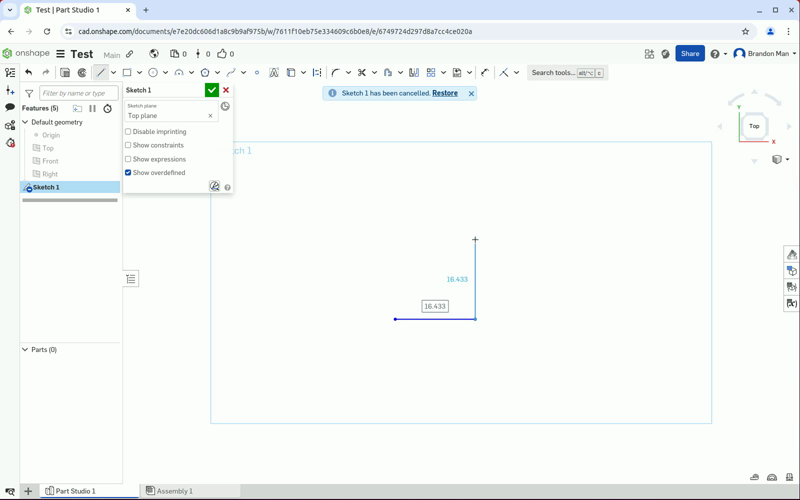
mouse_move(395, 239)
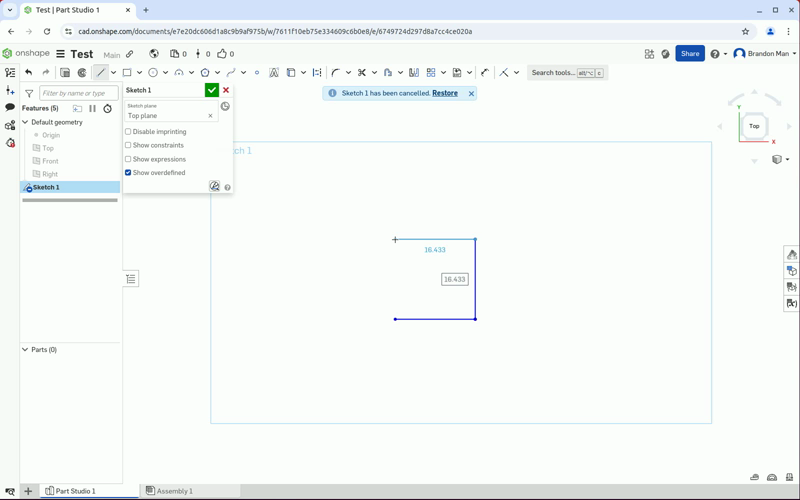
click(395, 239)
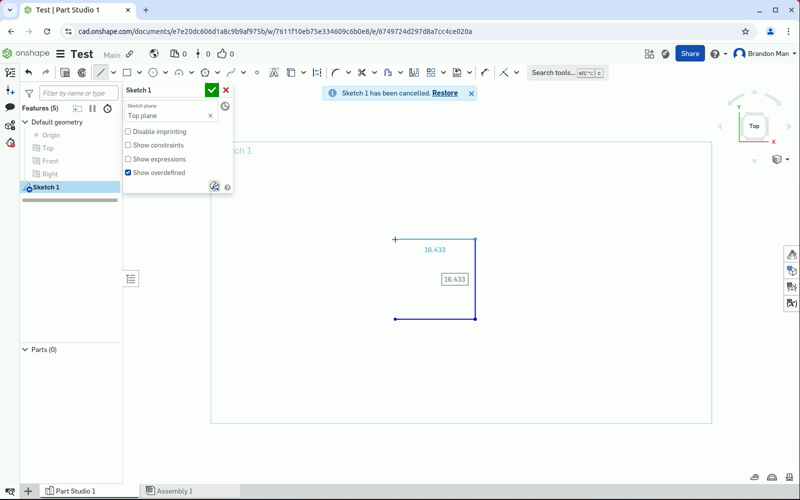
key_up(shift)
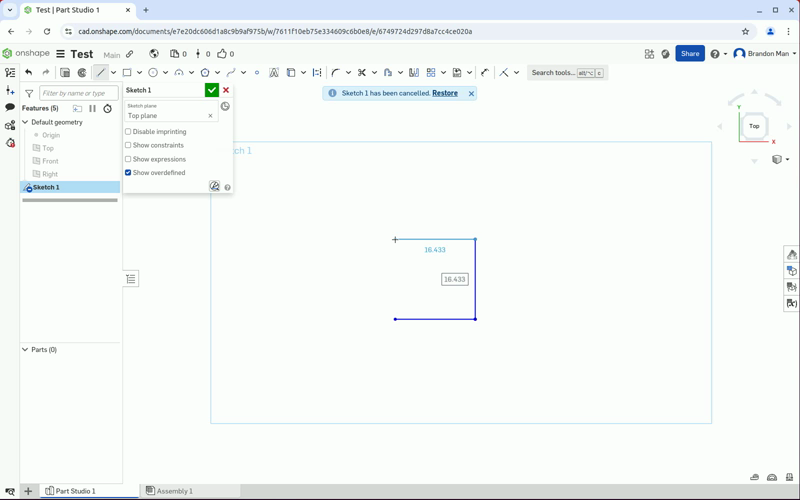
key_down(shift)
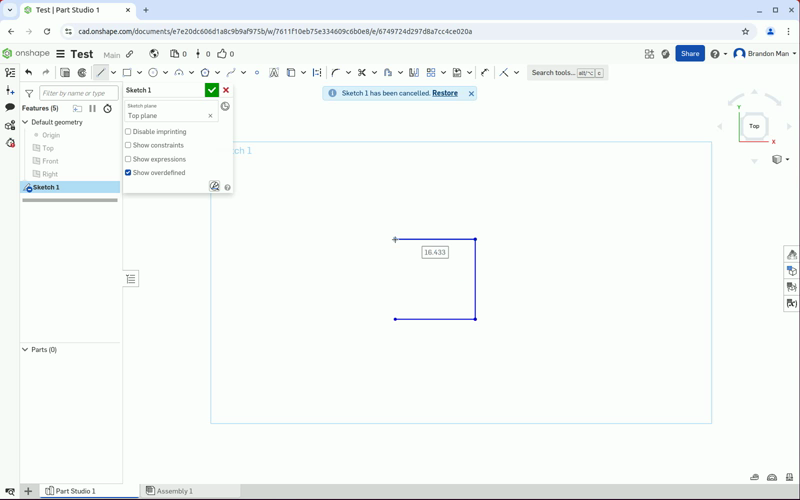
mouse_move(395, 319)
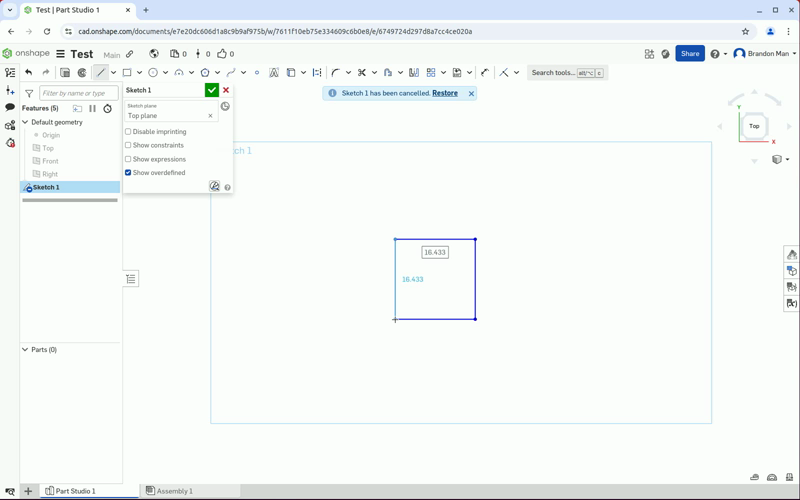
key_up(shift)
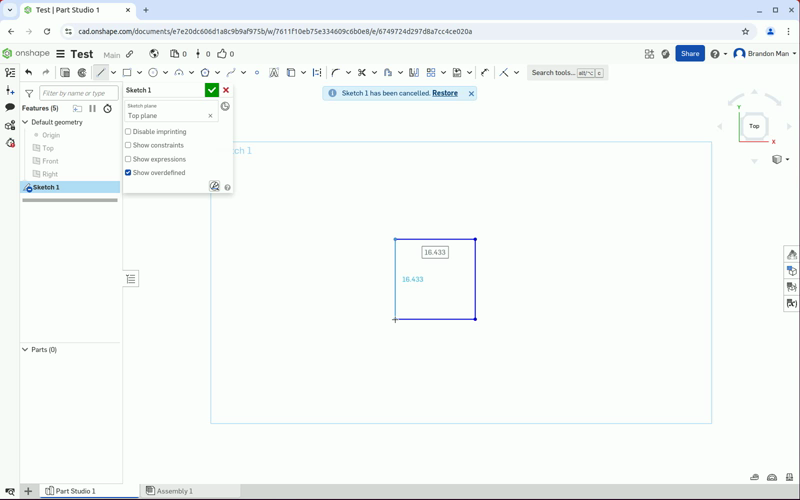
click(395, 319)
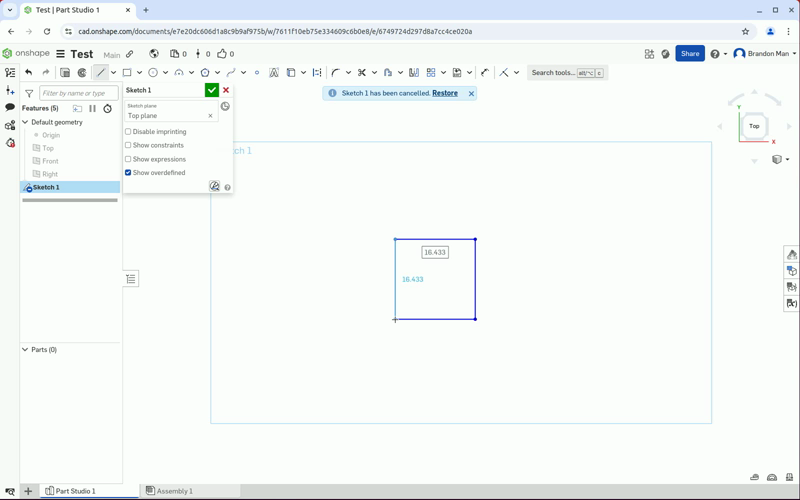
key(esc)
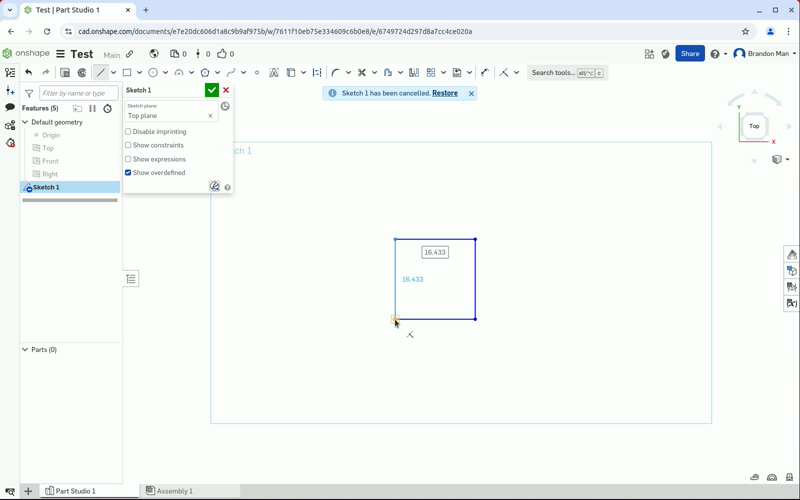
mouse_move(444, 257)
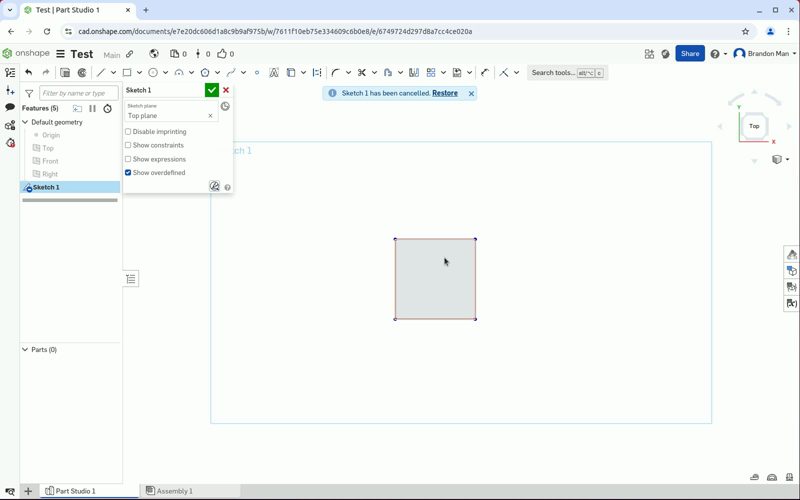
click(444, 257)
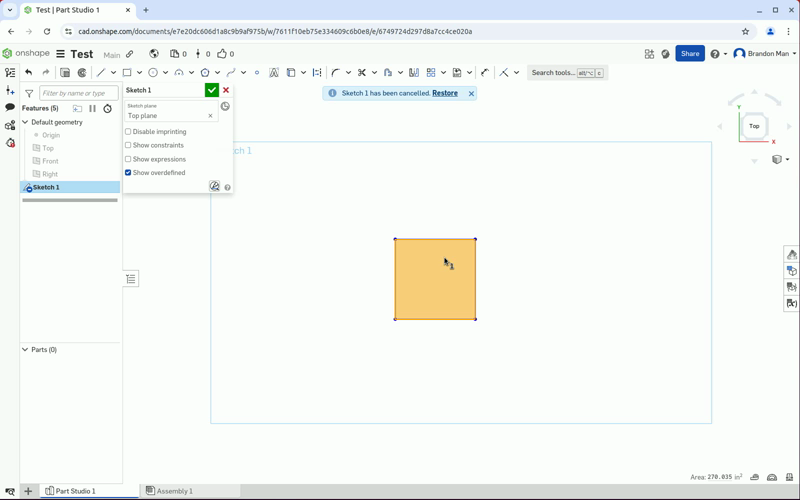
mouse_move(73, 352)
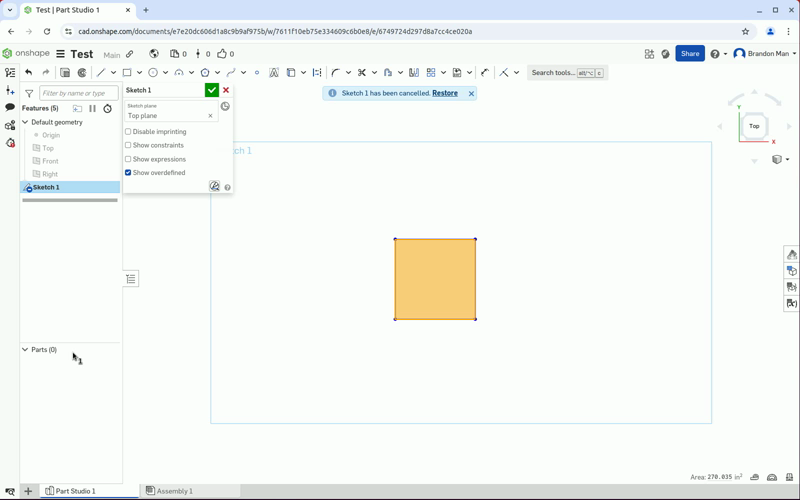
key(shift+y)
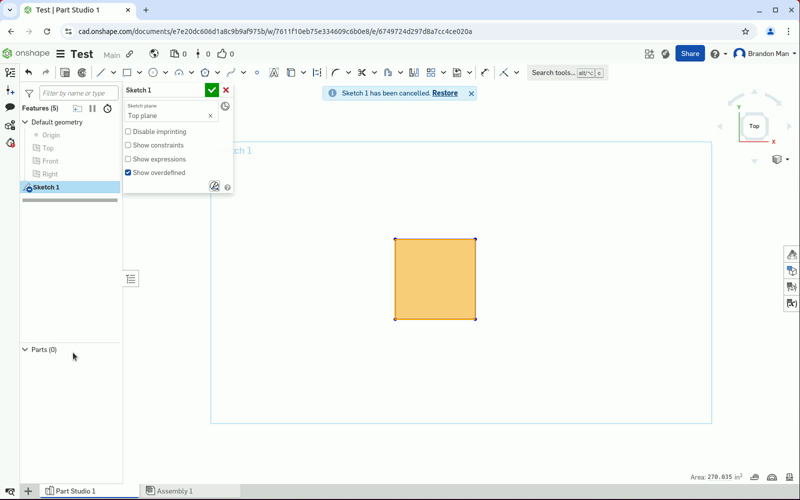
key(shift+e)
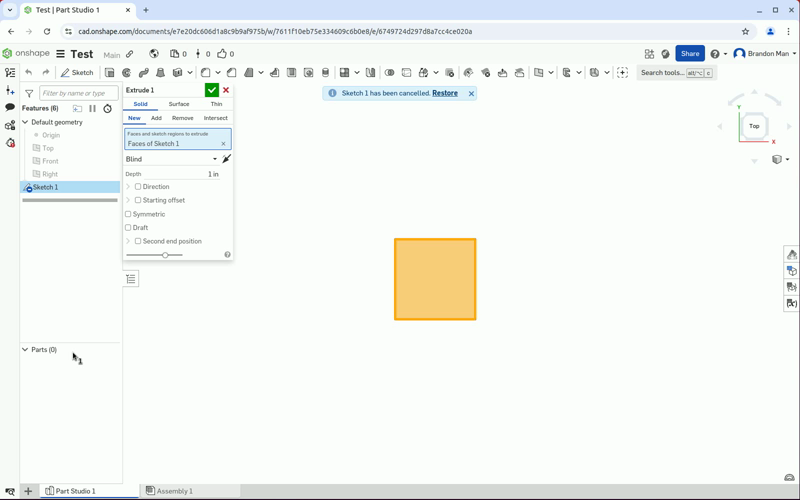
mouse_move(143, 106)
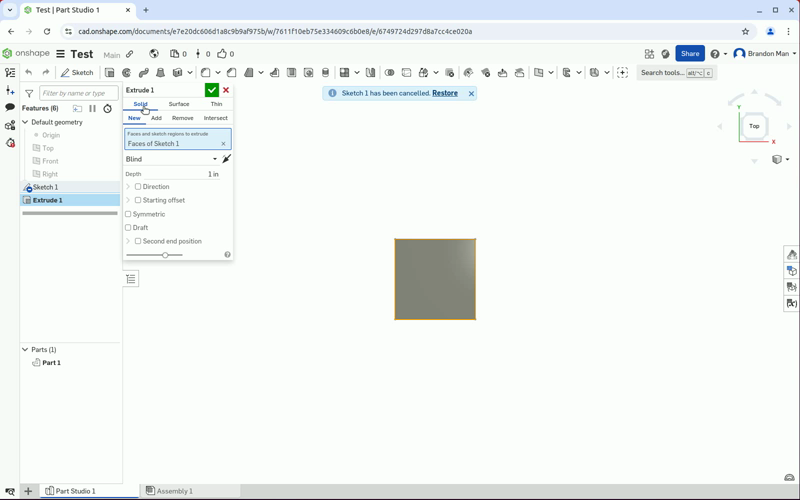
click(143, 106)
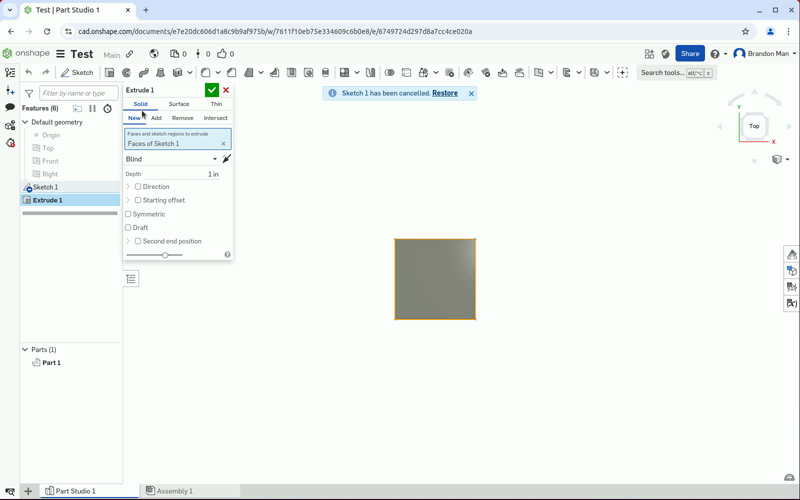
mouse_move(137, 120)
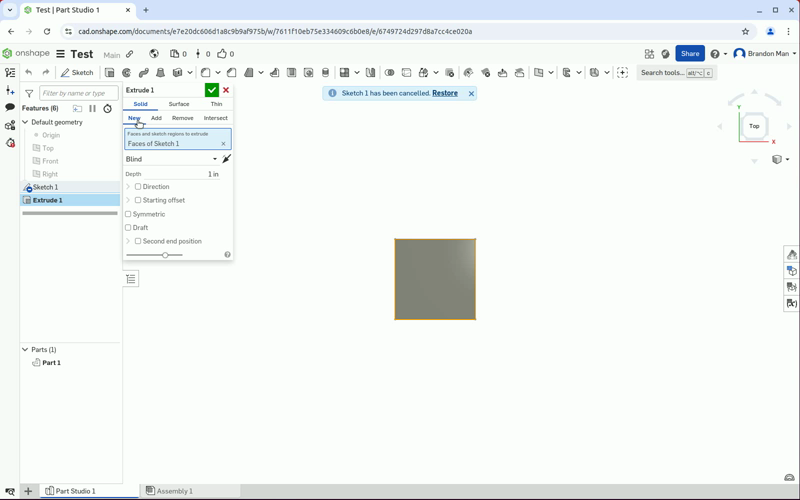
click(137, 120)
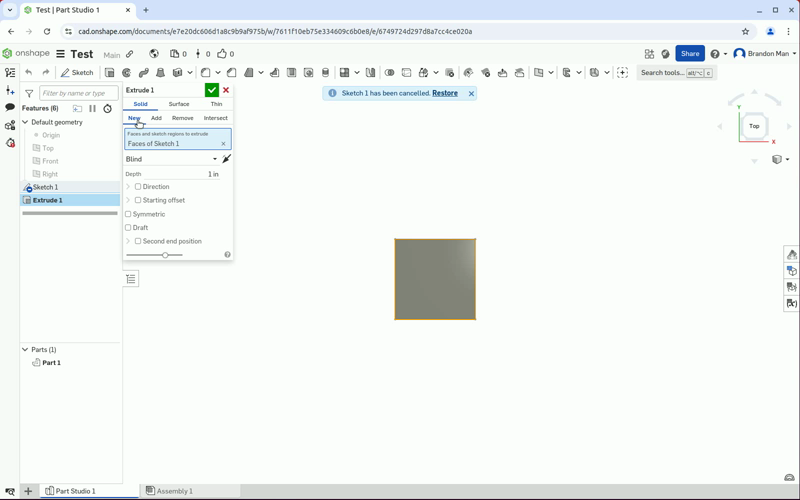
key(tab, 4)
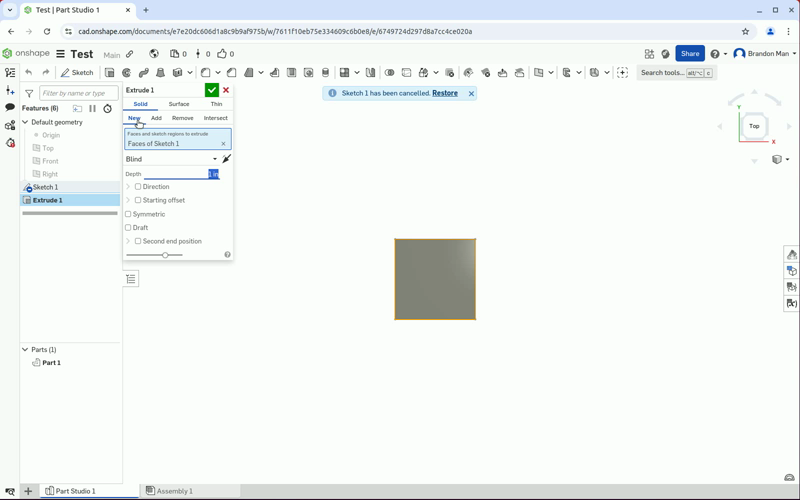
text(8.184)
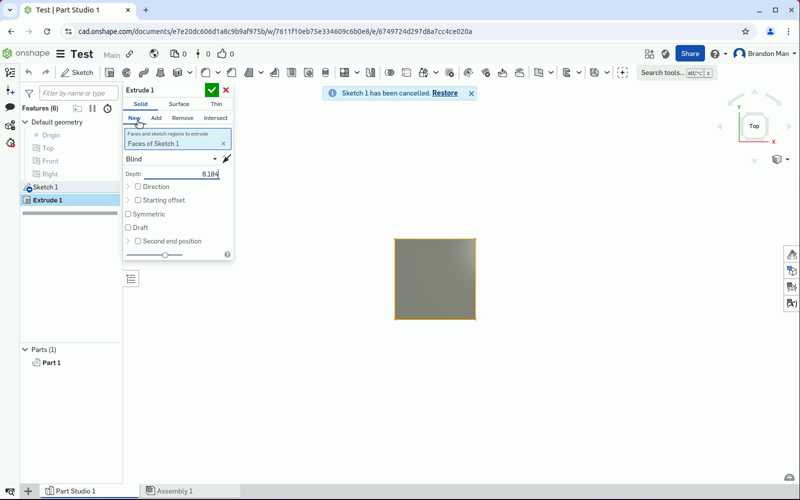
key(enter)
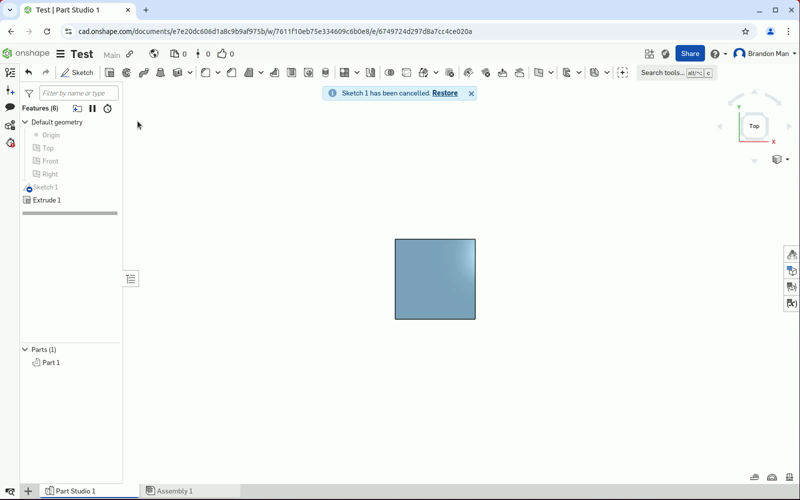
key(shift+h)
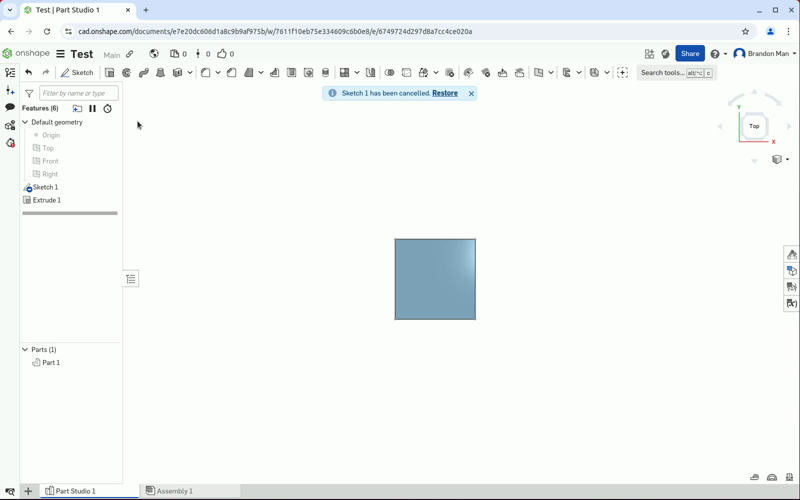
key(shift+h)
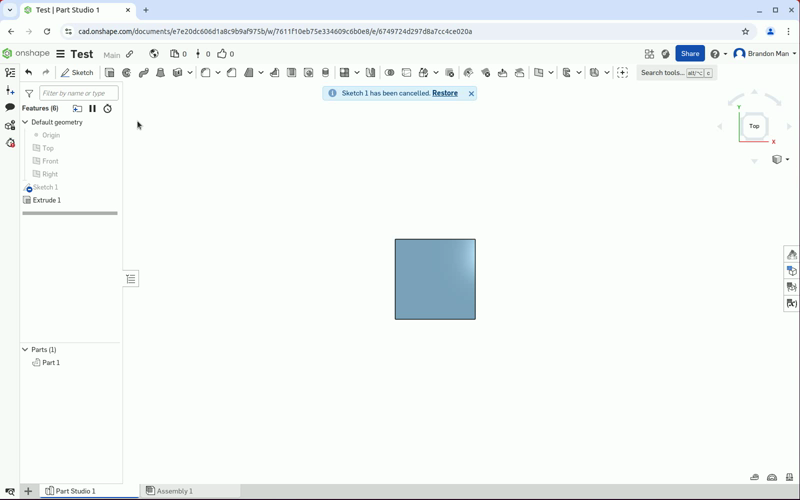
mouse_move(73, 189)
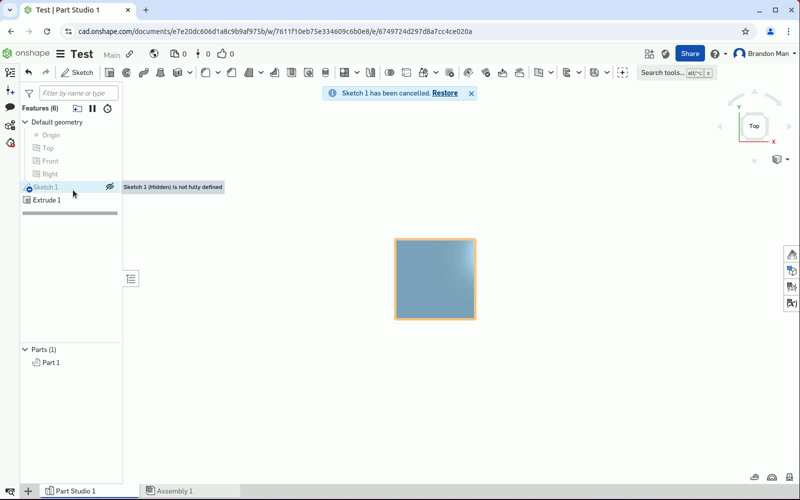
click(73, 189)
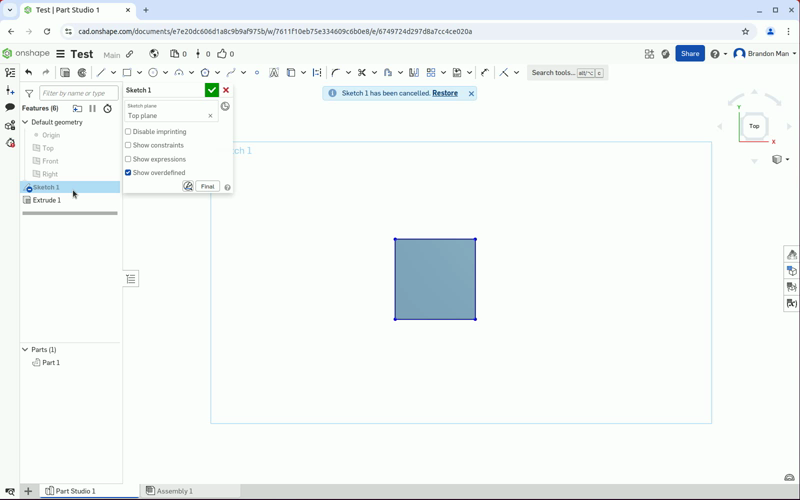
mouse_move(229, 92)
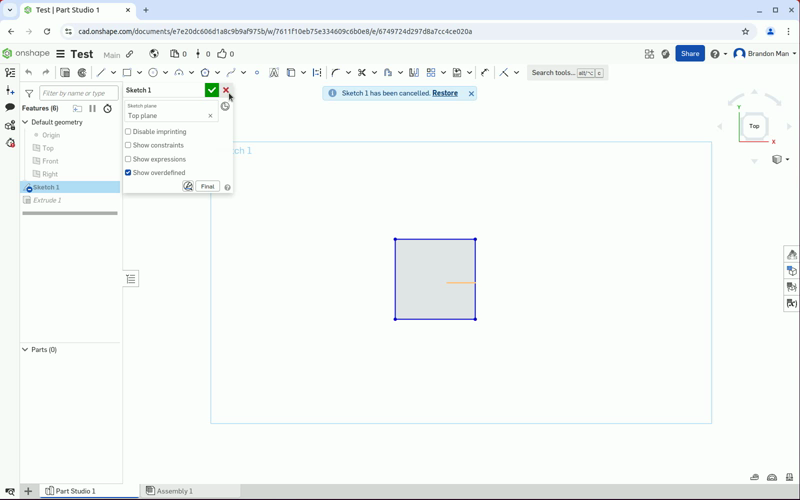
click(229, 92)
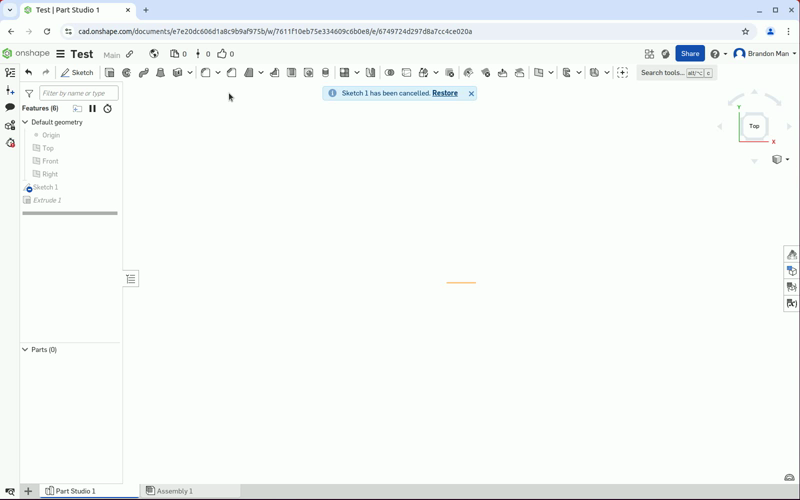
mouse_move(73, 352)
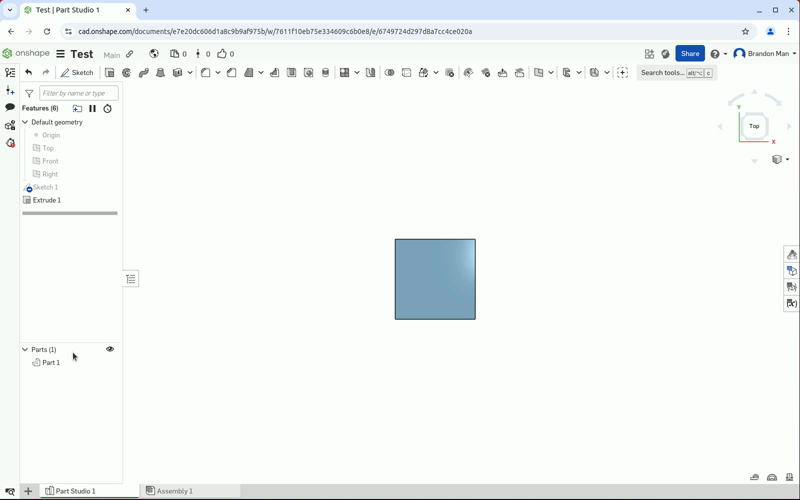
key(y)
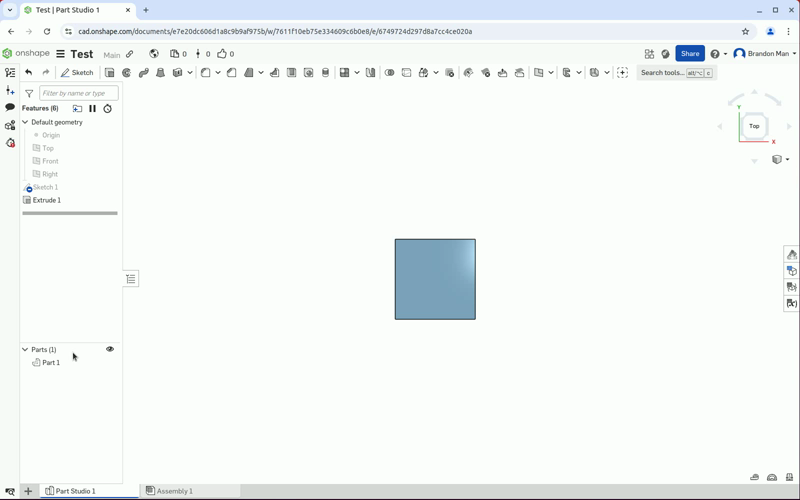
key(shift+p)
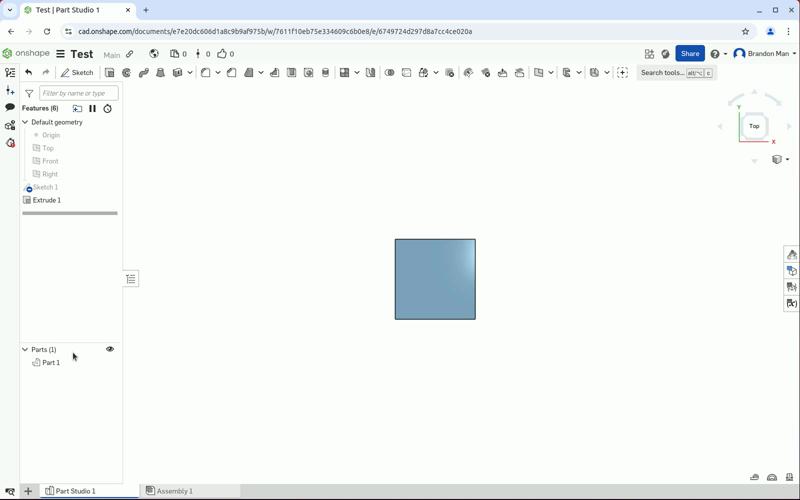
key(space)
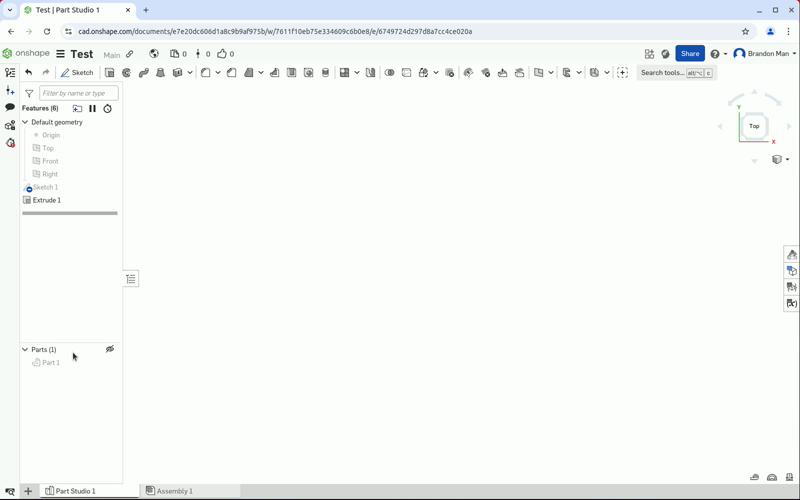
key_down(shift)
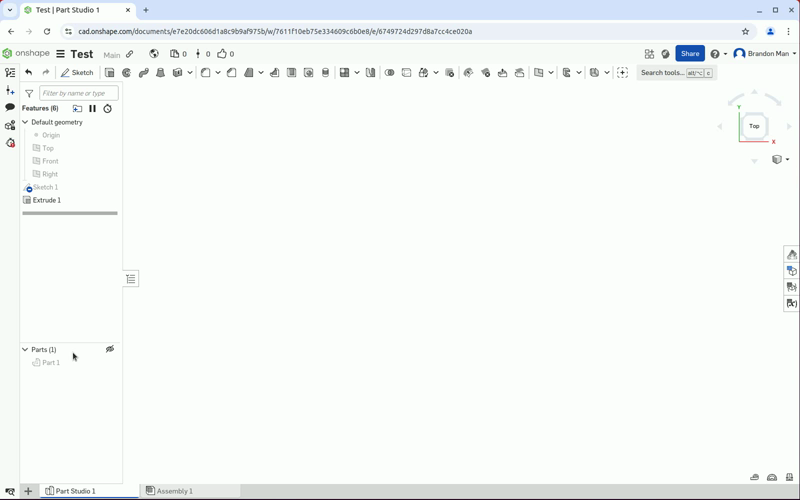
key(up)
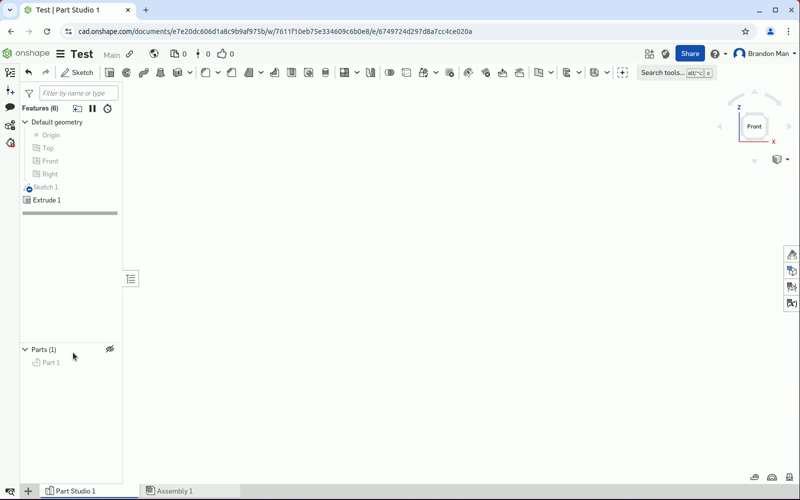
key_up(shift)
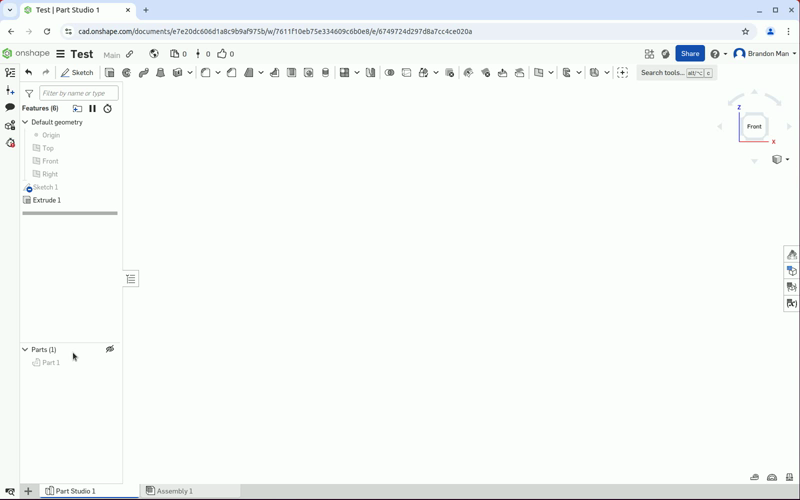
mouse_move(73, 352)
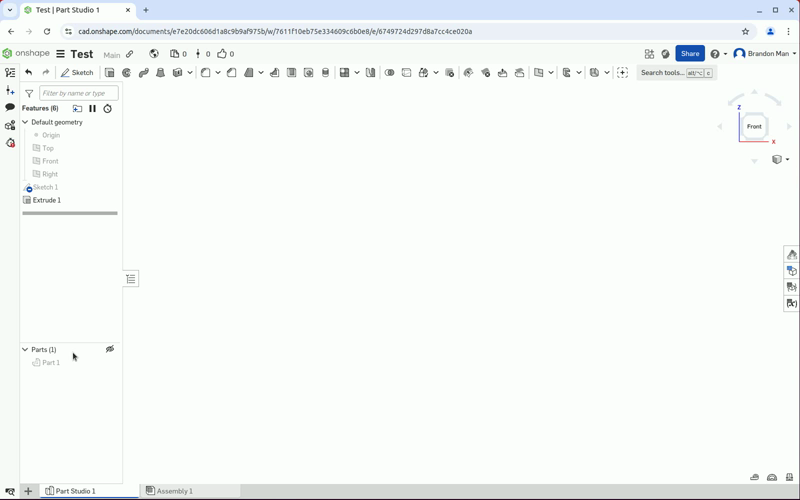
key(shift+y)
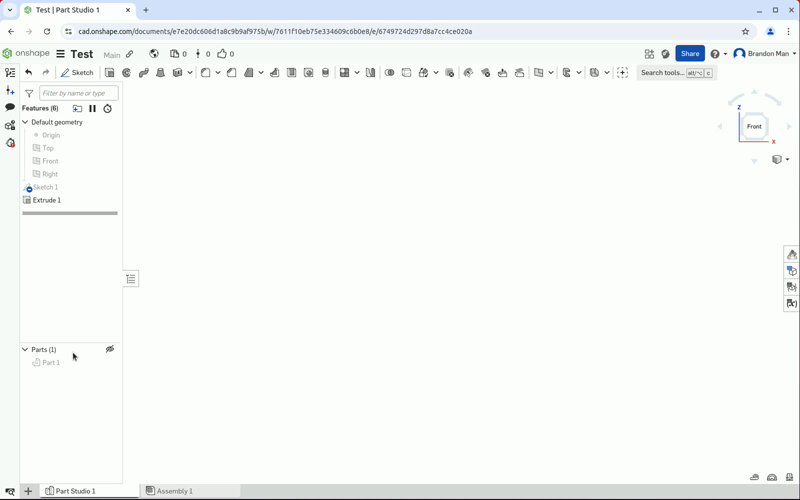
key(shift+s)
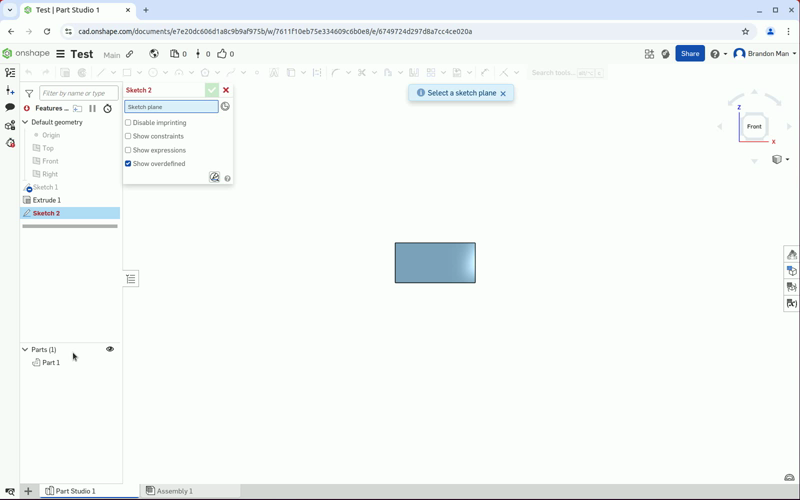
mouse_move(73, 163)
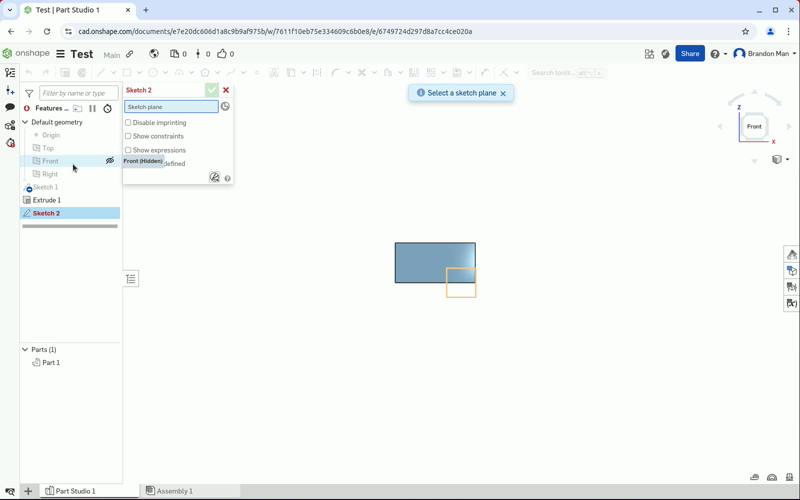
click(73, 163)
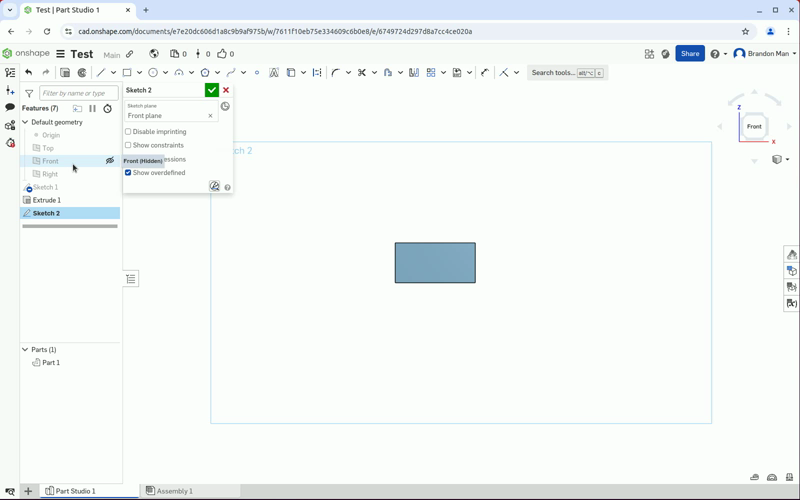
mouse_move(73, 352)
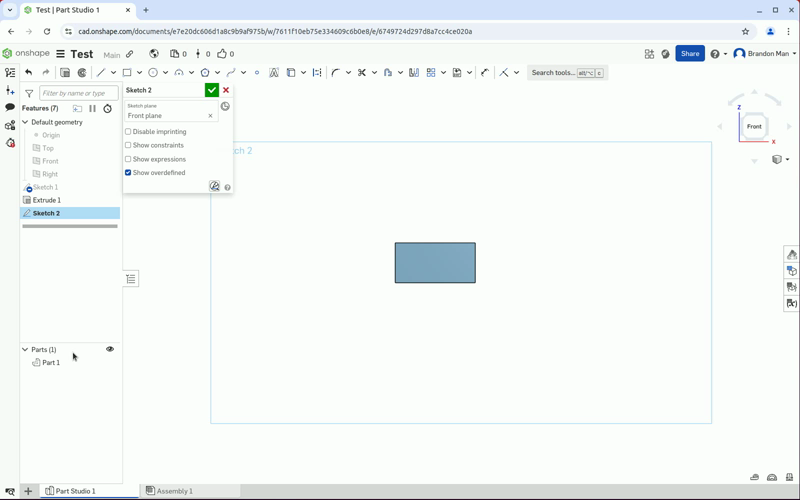
key(y)
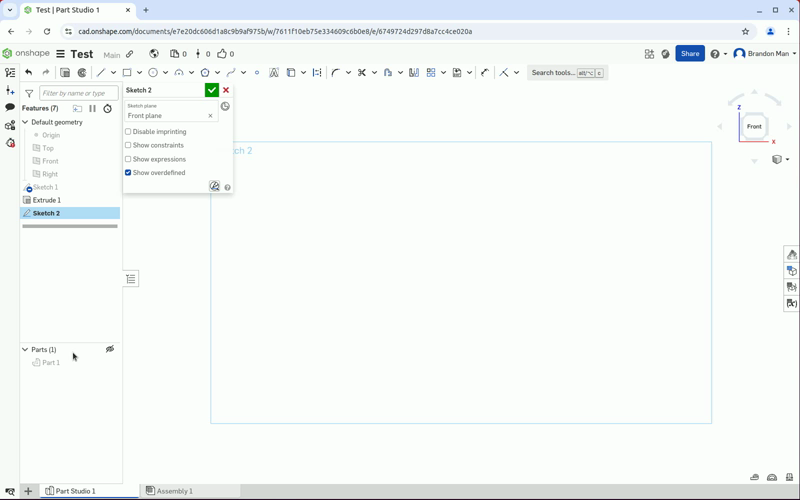
key(l)
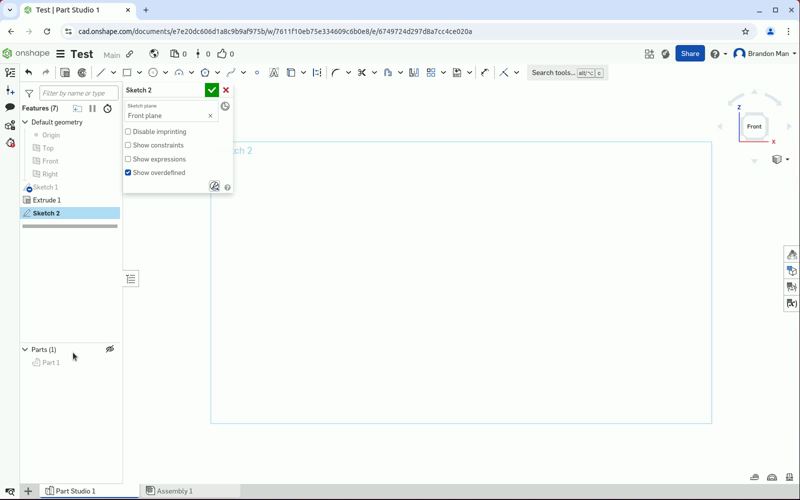
key_down(shift)
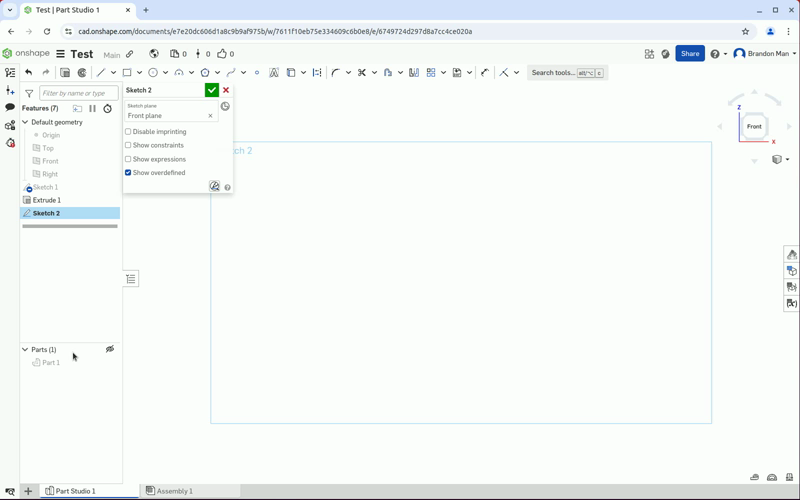
mouse_move(398, 240)
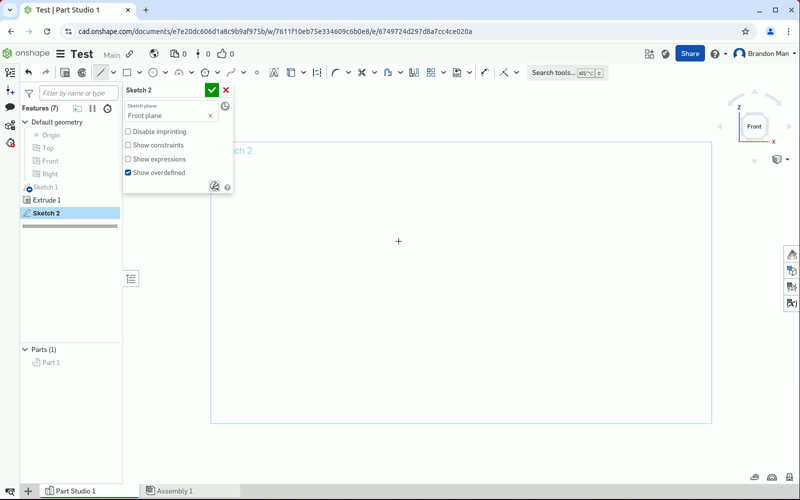
click(398, 240)
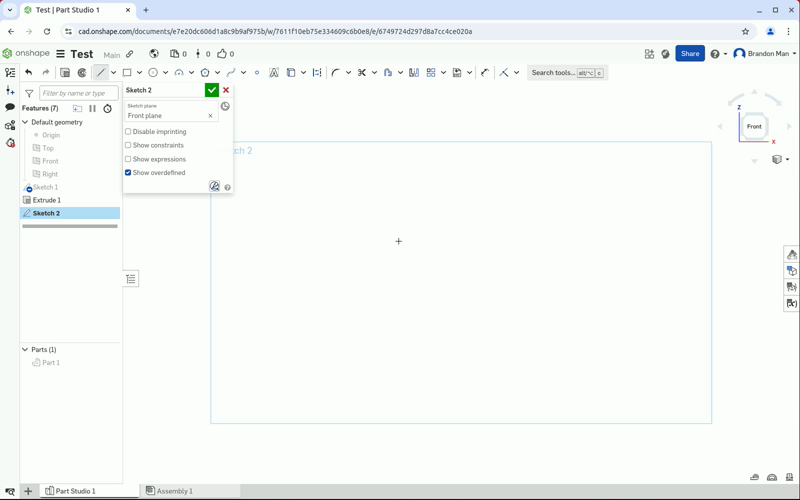
key_up(shift)
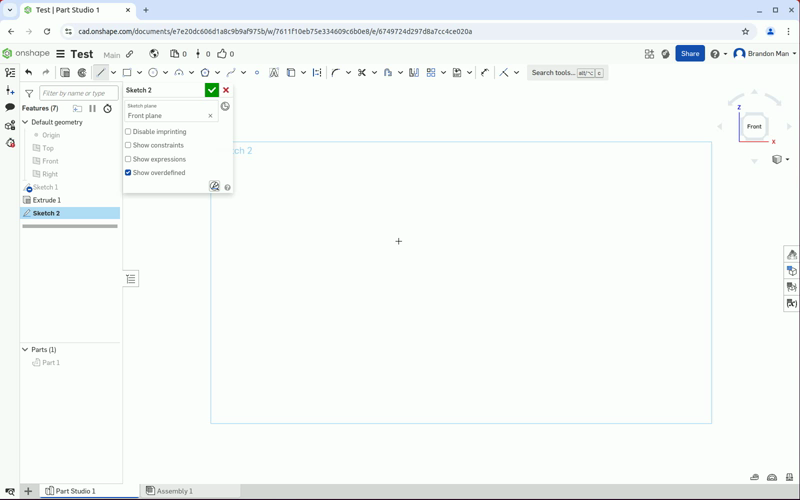
key_down(shift)
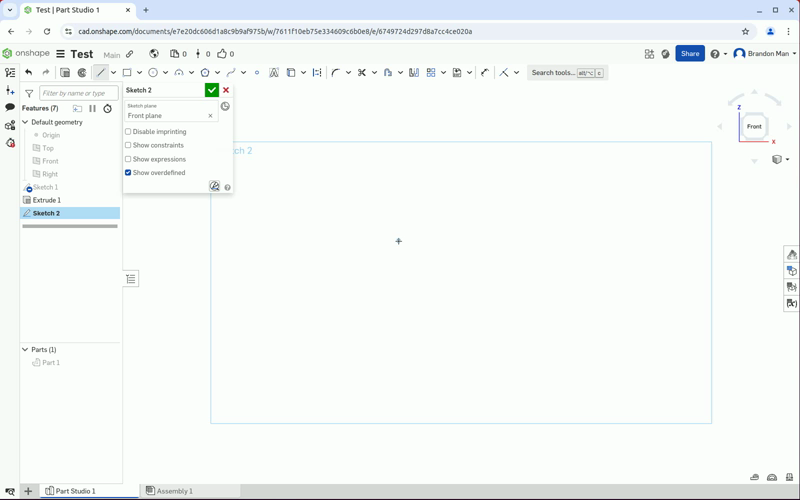
mouse_move(428, 240)
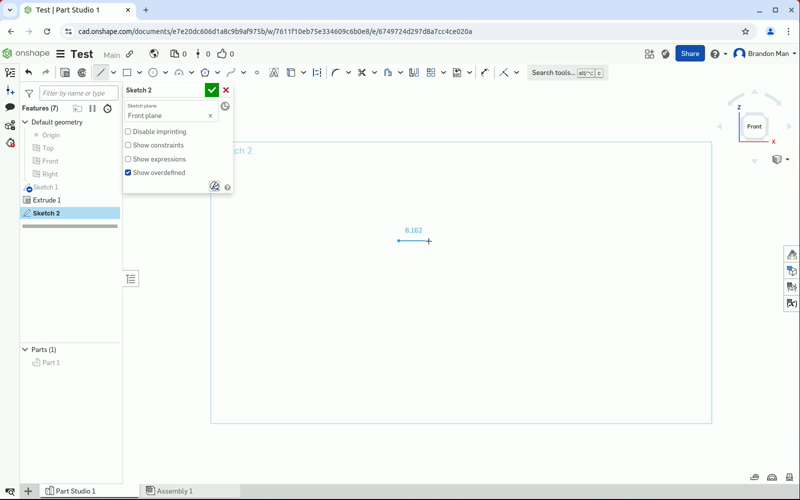
mouse_move(435, 240)
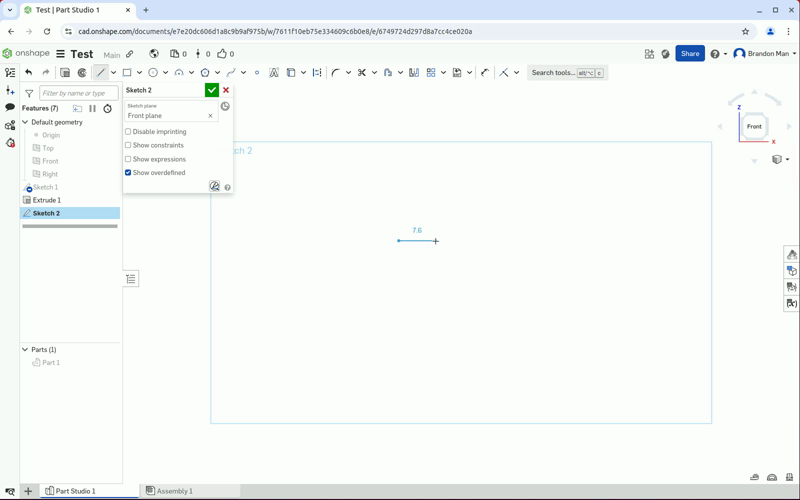
click(435, 240)
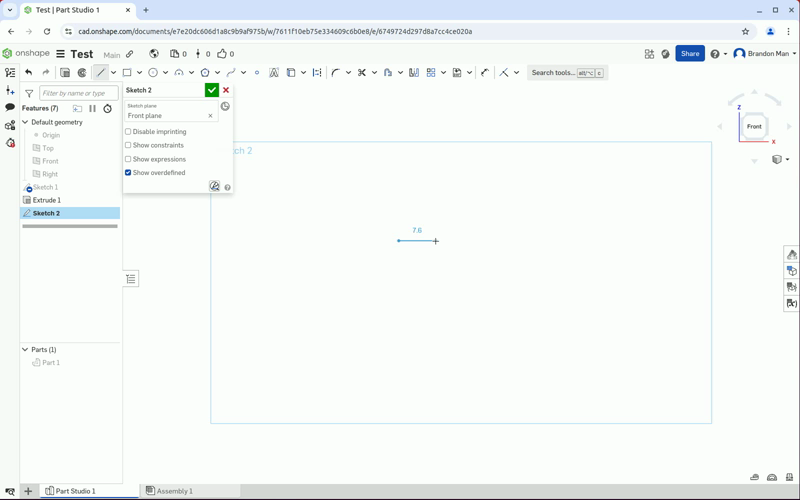
key_up(shift)
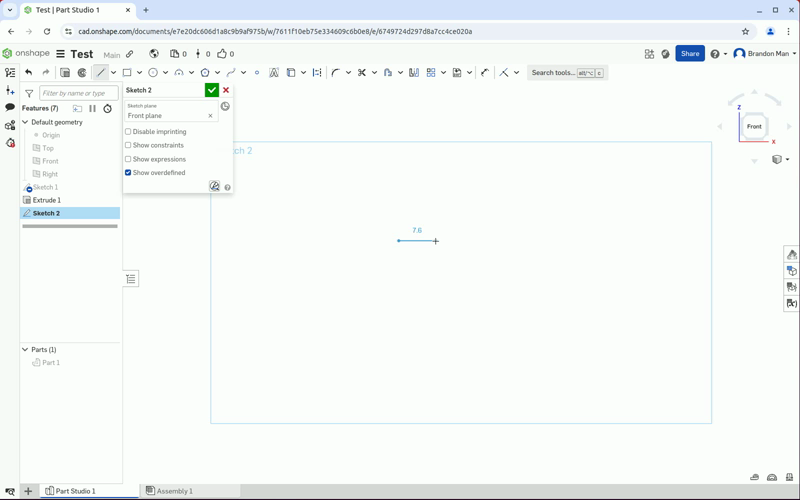
key_down(shift)
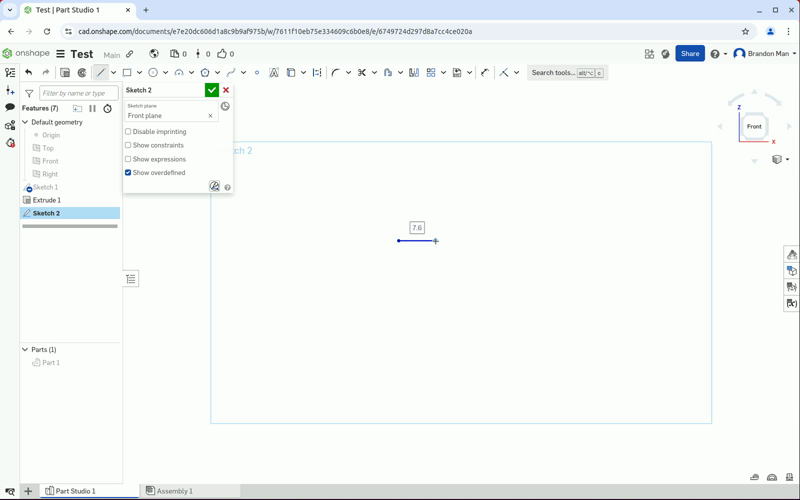
mouse_move(435, 170)
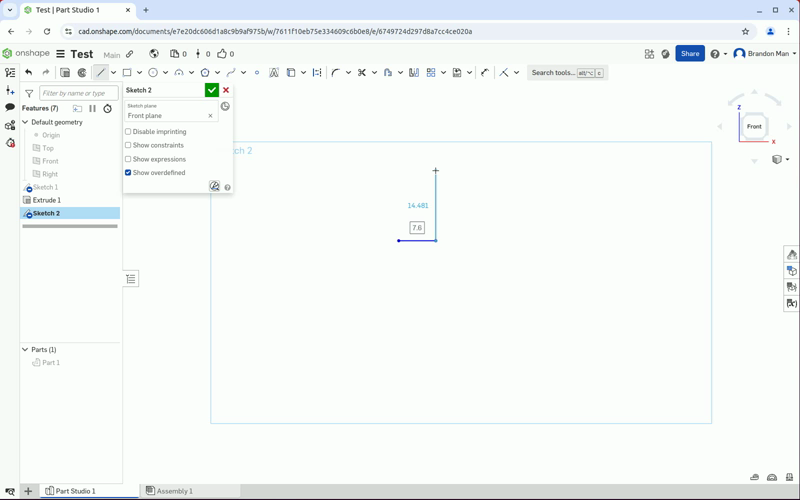
click(435, 170)
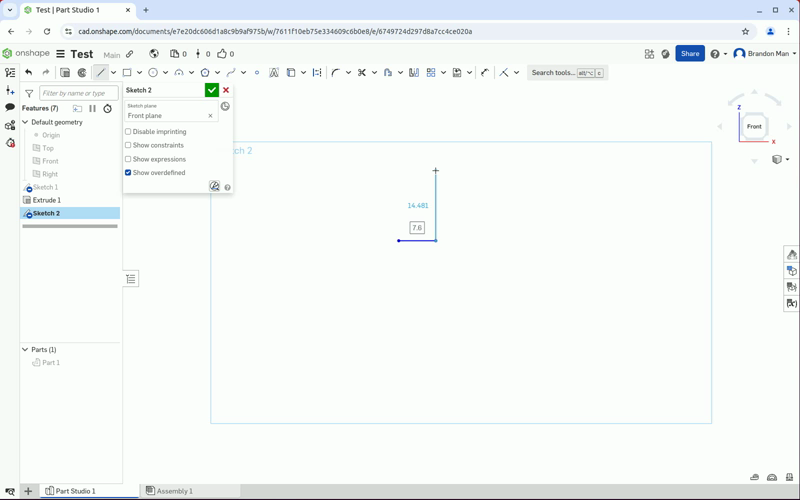
key_up(shift)
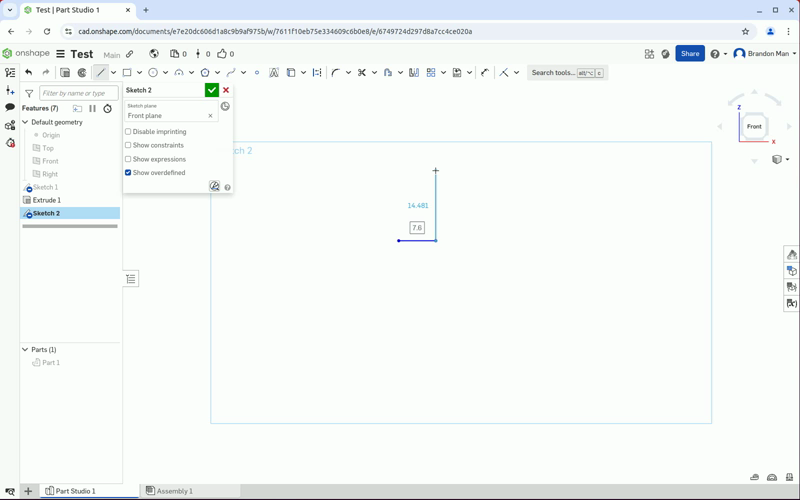
key_down(shift)
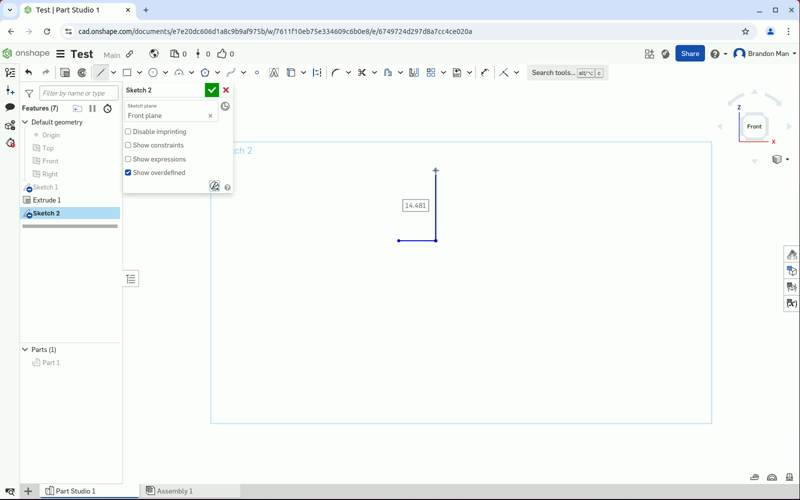
mouse_move(465, 170)
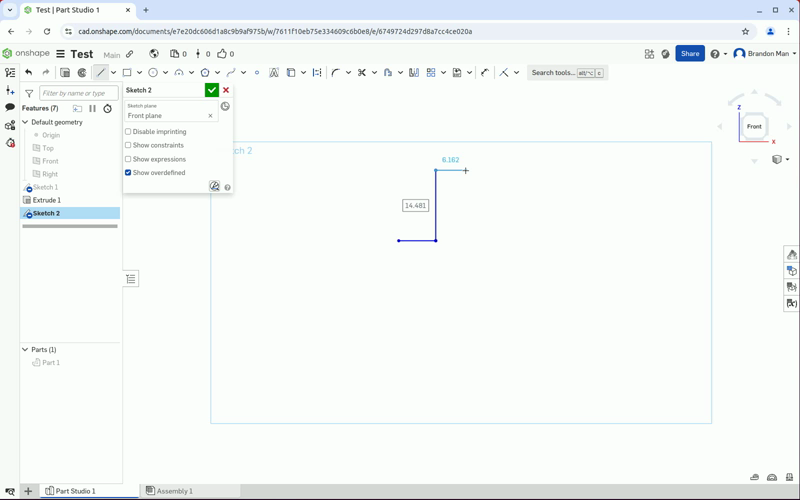
mouse_move(398, 170)
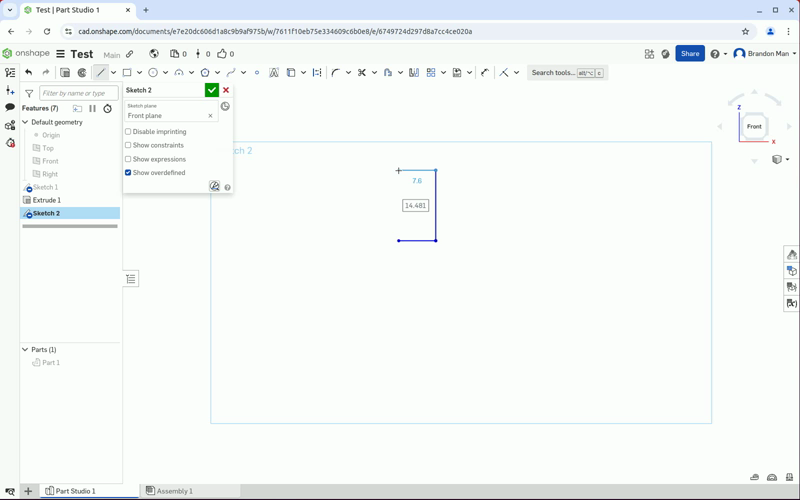
click(398, 170)
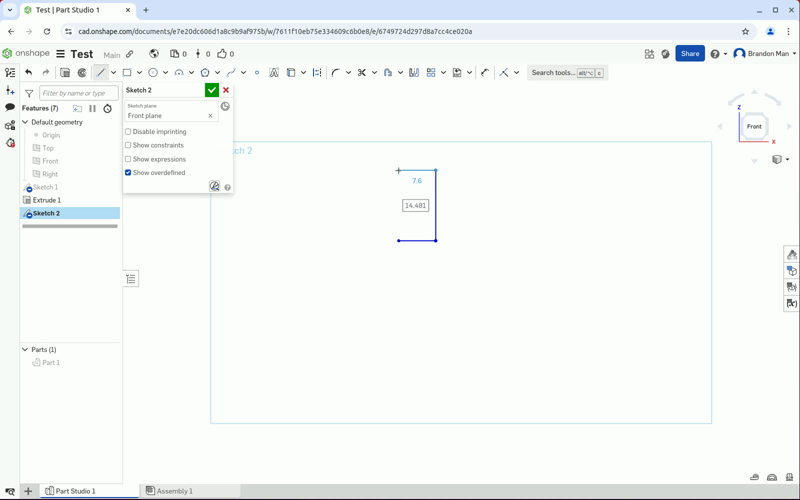
key_up(shift)
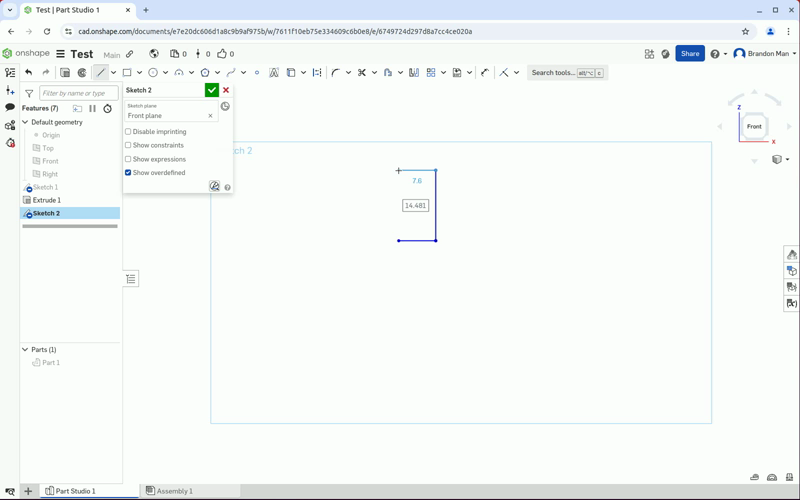
key_down(shift)
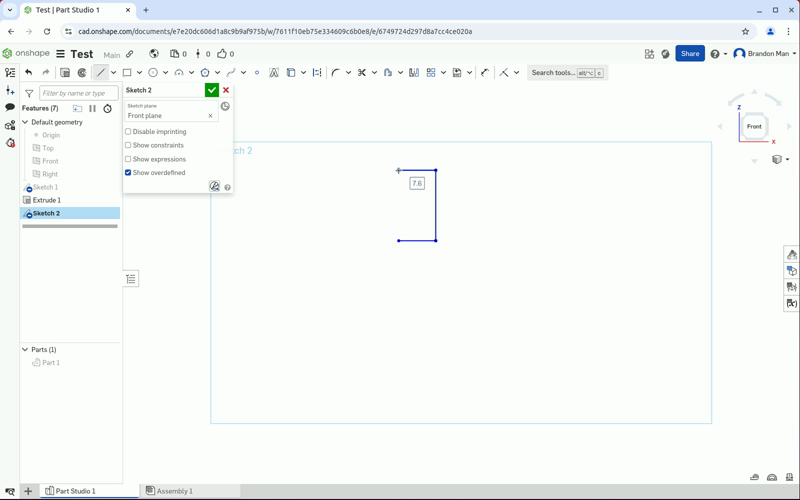
mouse_move(398, 240)
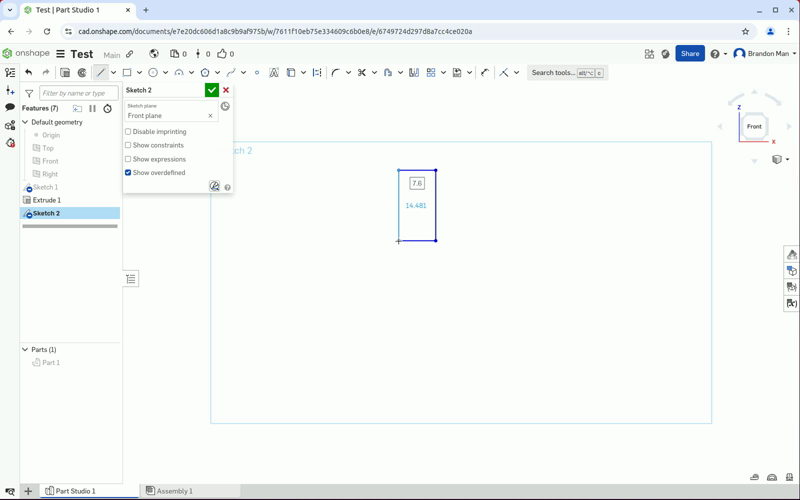
key_up(shift)
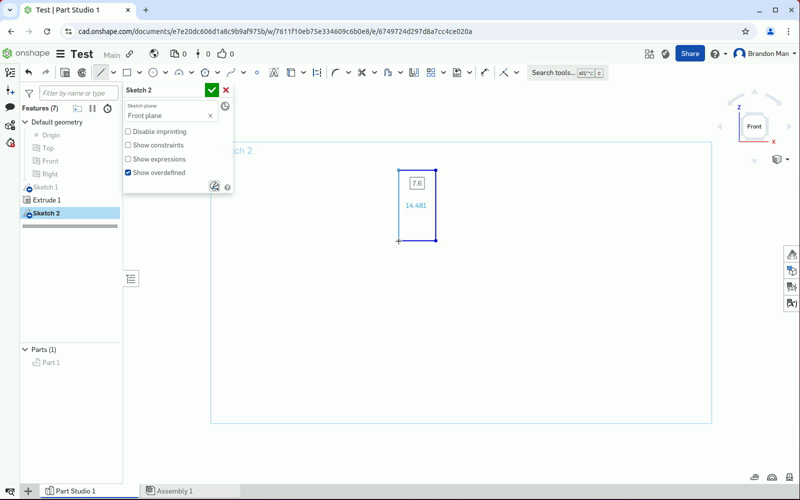
click(398, 240)
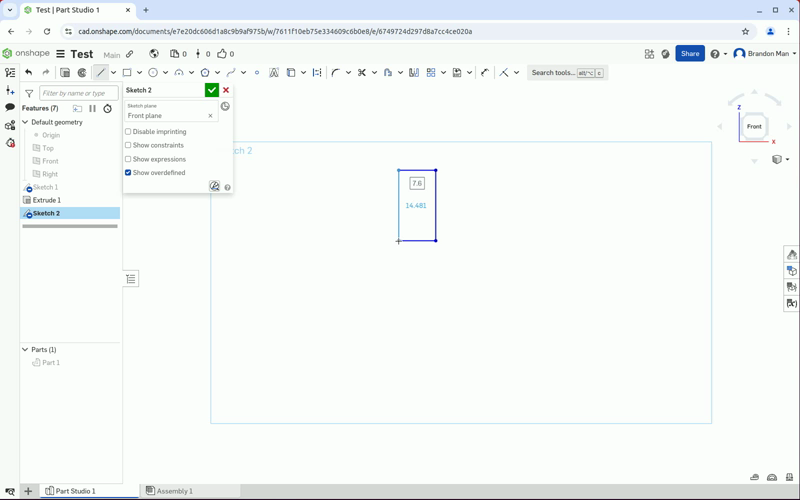
key(esc)
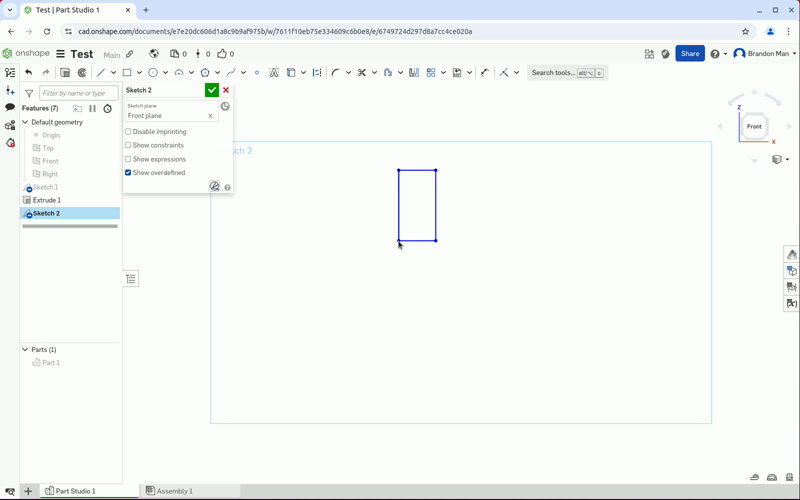
mouse_move(415, 191)
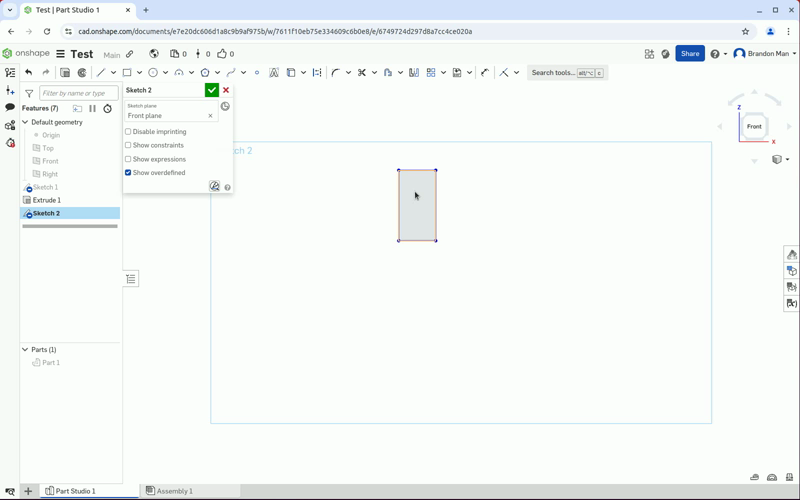
click(415, 191)
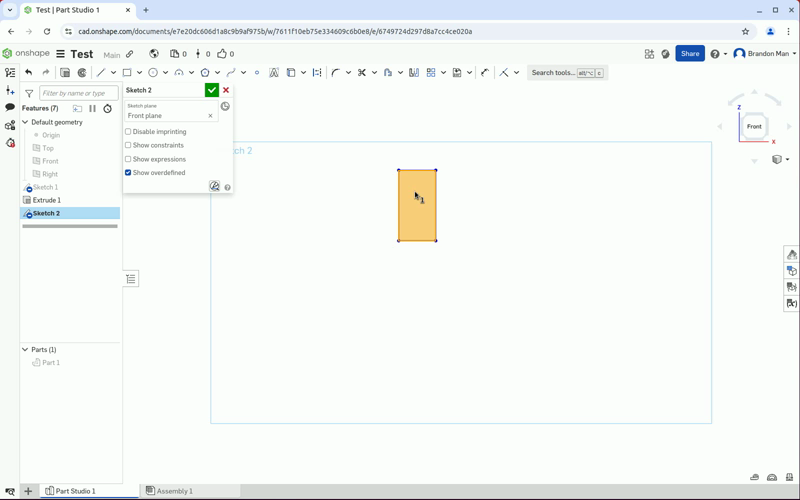
mouse_move(73, 352)
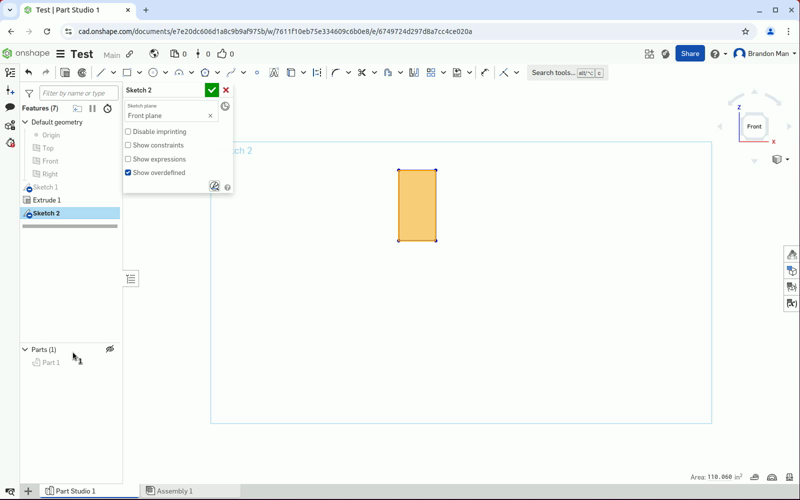
key(shift+y)
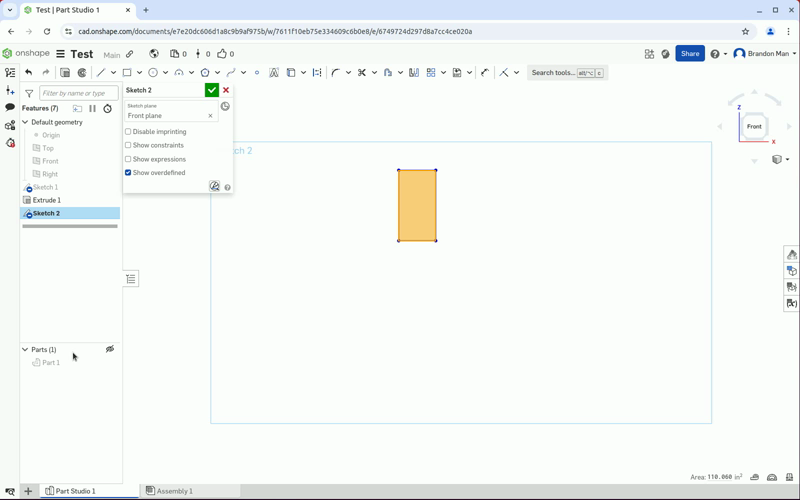
key(shift+e)
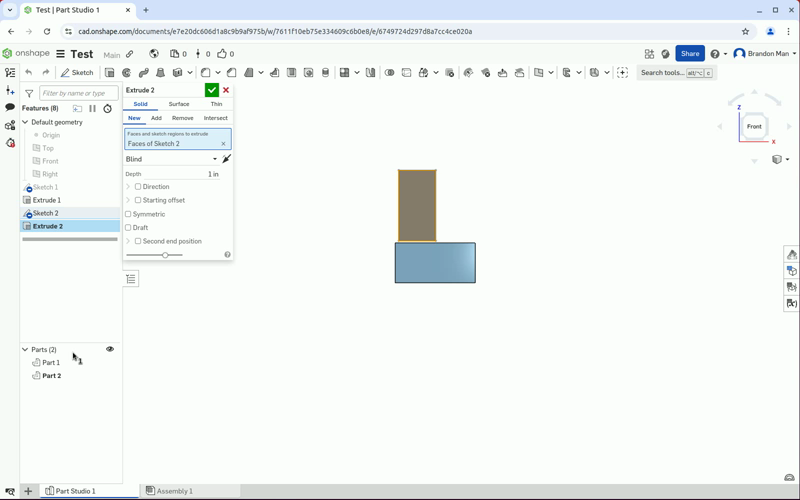
mouse_move(143, 106)
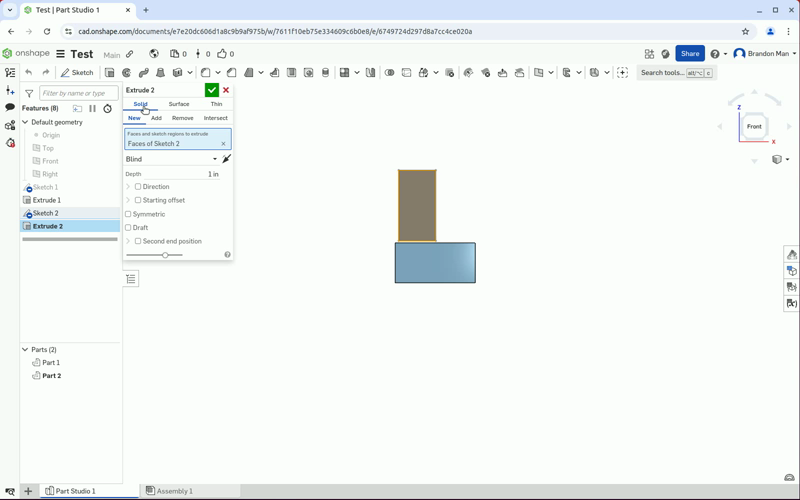
click(143, 106)
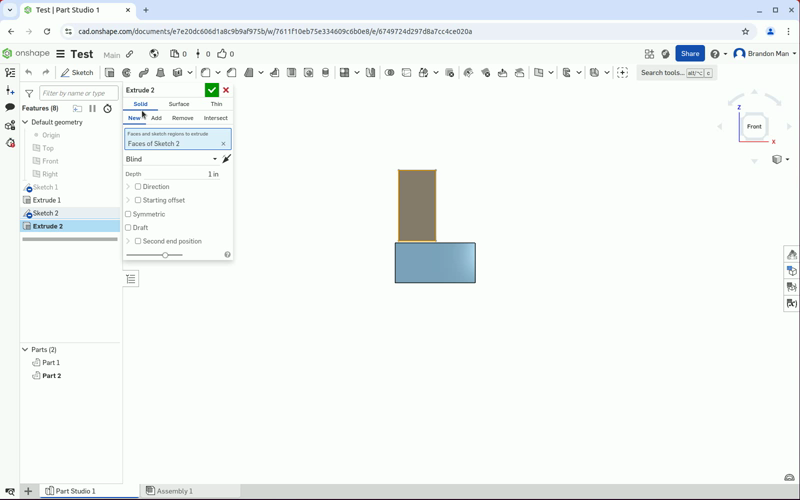
mouse_move(137, 120)
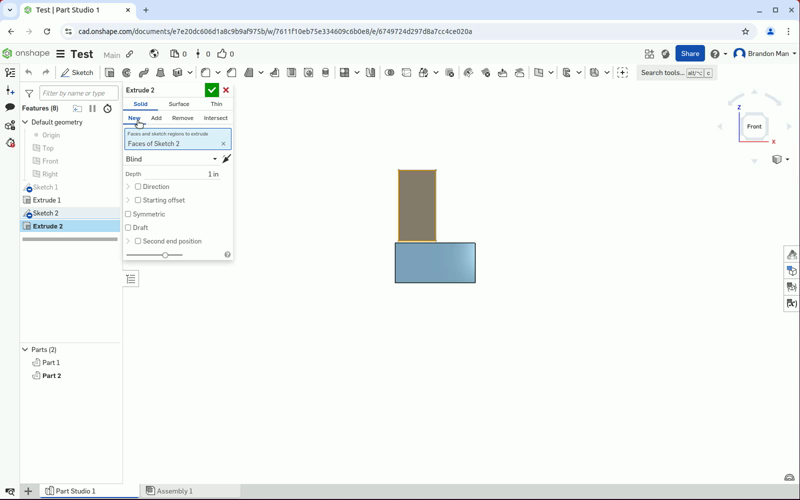
click(137, 120)
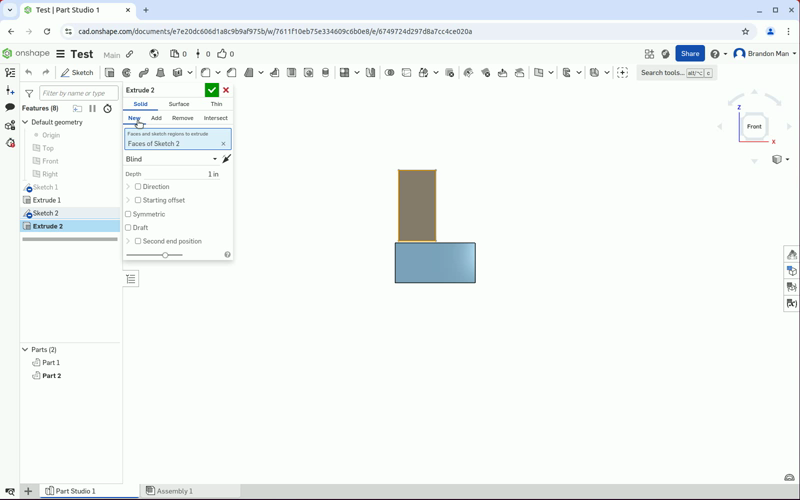
key(tab, 4)
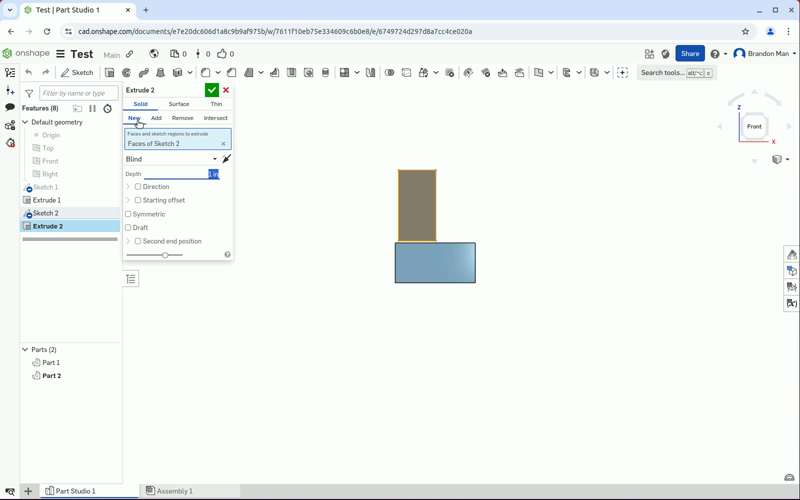
text(-8.666)
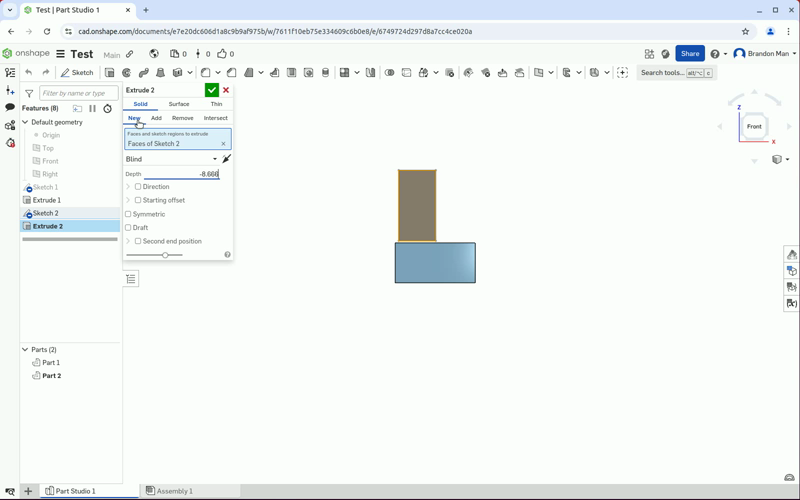
key(enter)
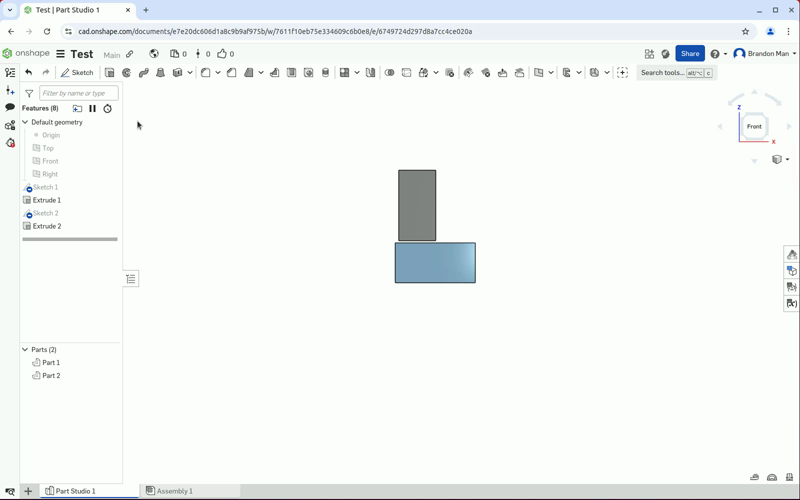
key(shift+h)
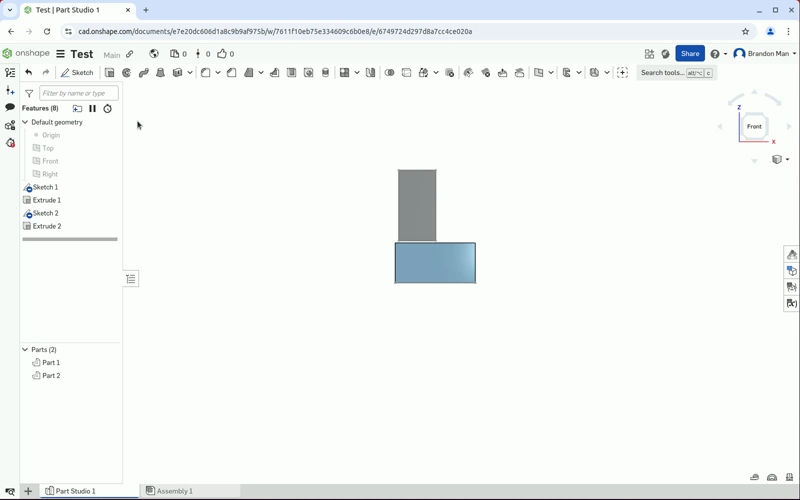
key(shift+h)
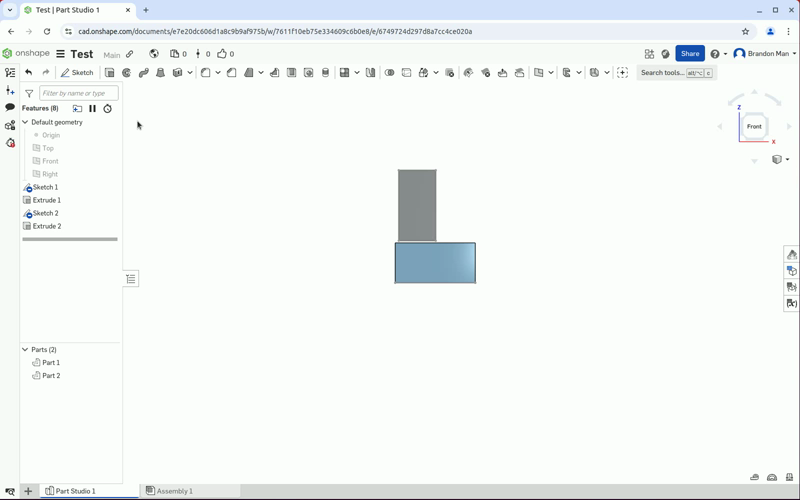
key(shift+7)
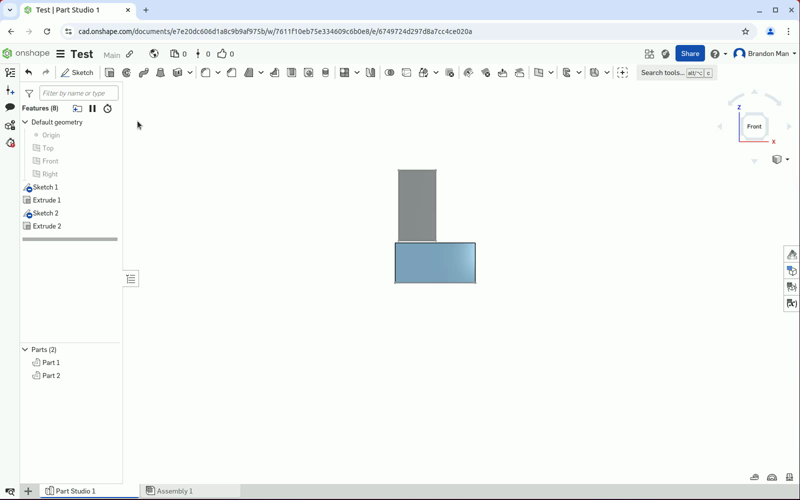
key(left, 2)
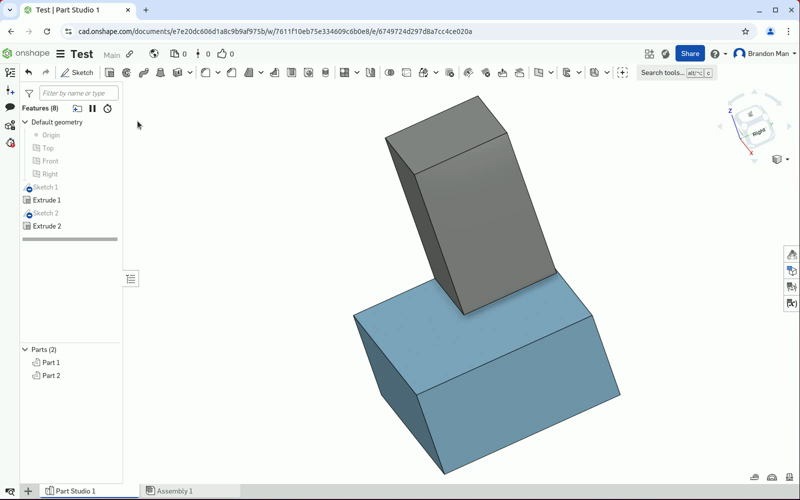
key(down, 2)
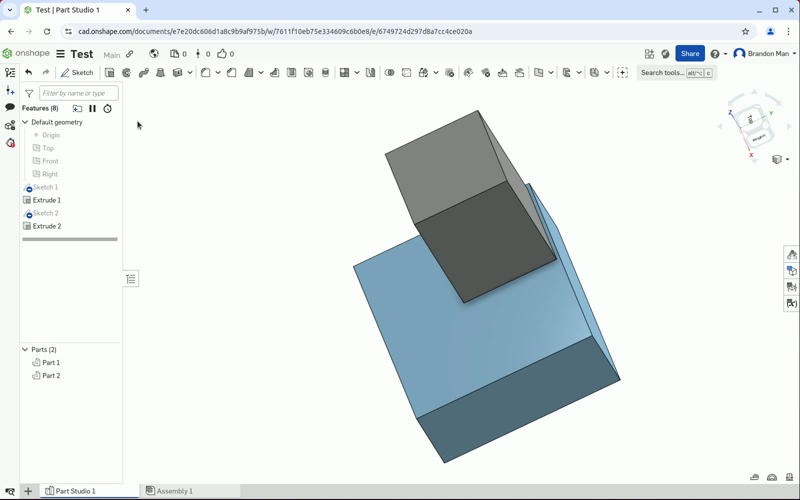
key(up, 2)
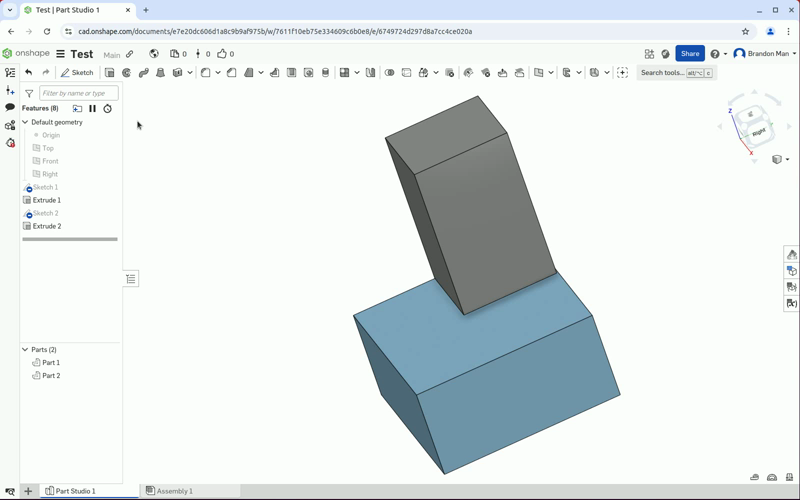
key(right, 2)
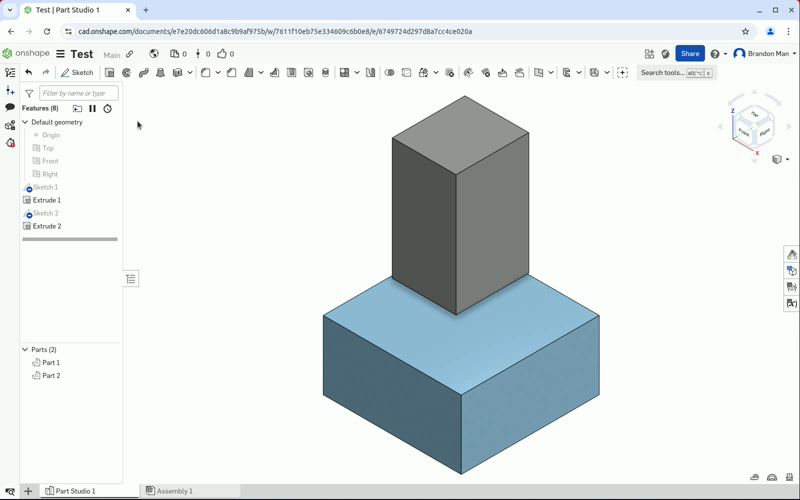
mouse_move(73, 189)
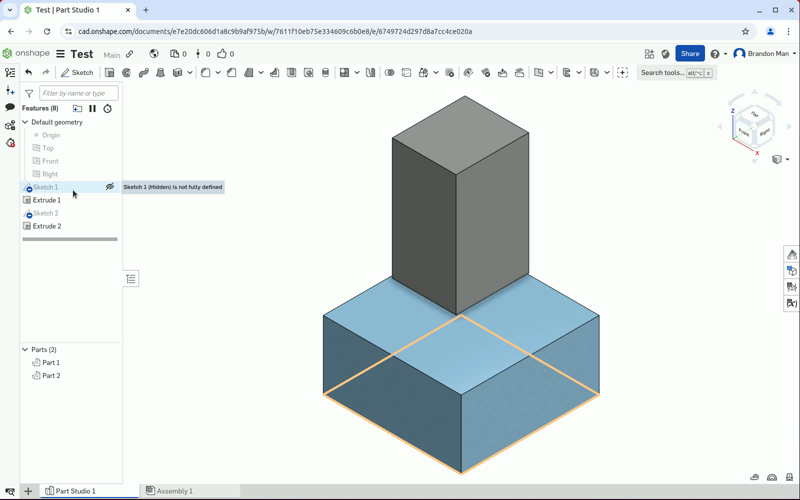
click(73, 189)